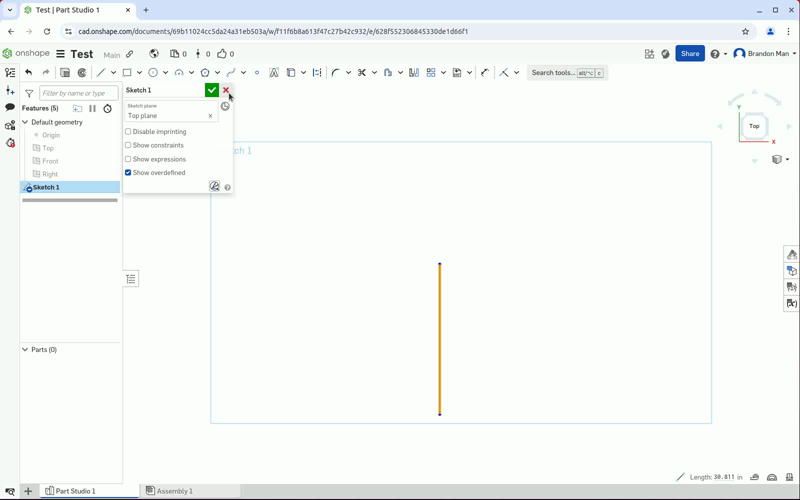
key(shift+h)
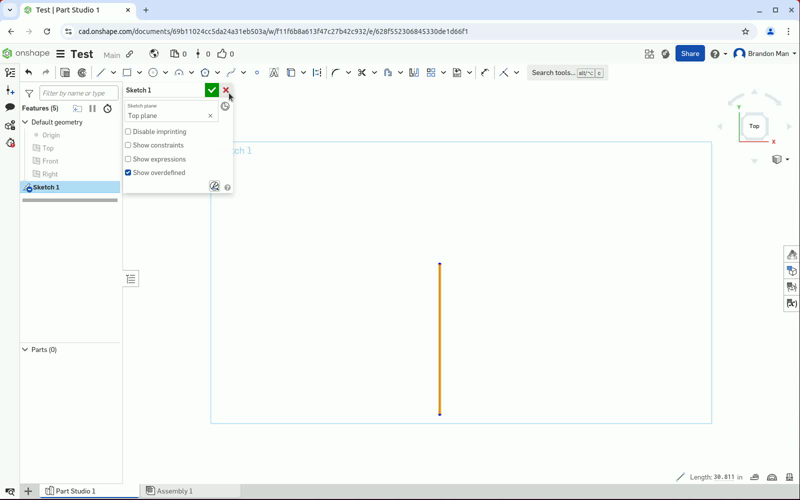
key(shift+s)
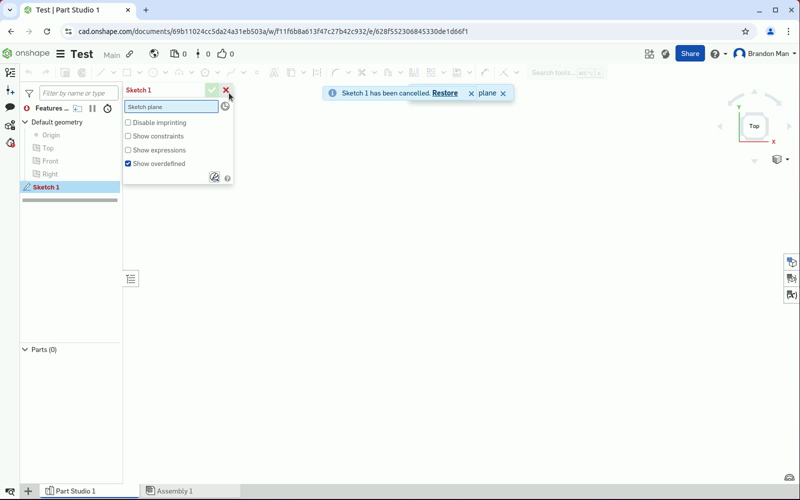
mouse_move(73, 150)
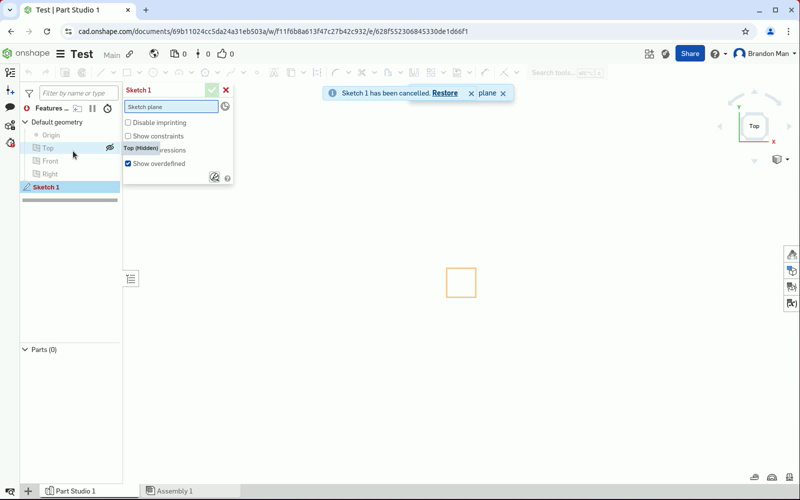
click(73, 150)
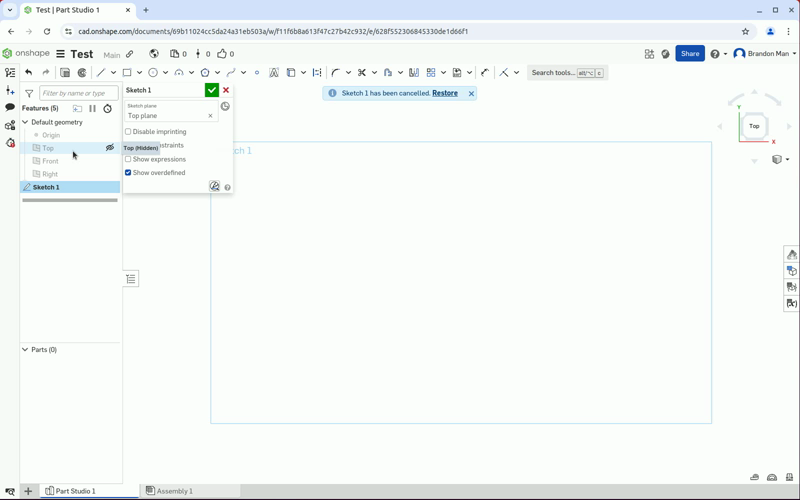
mouse_move(73, 352)
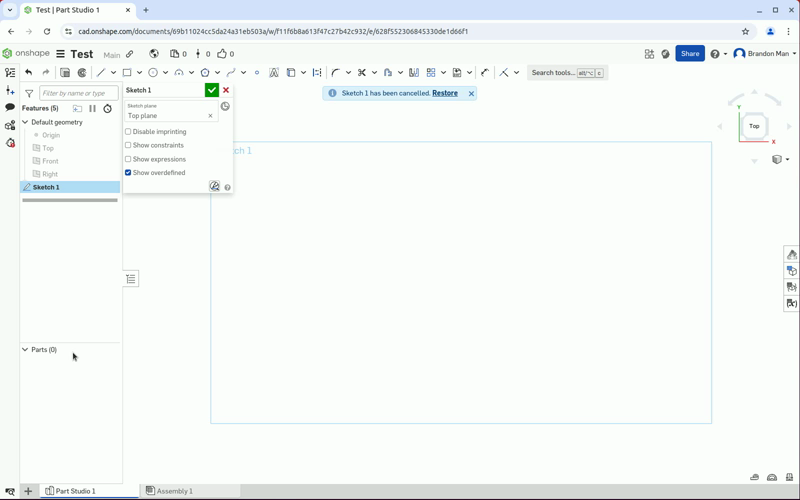
key(y)
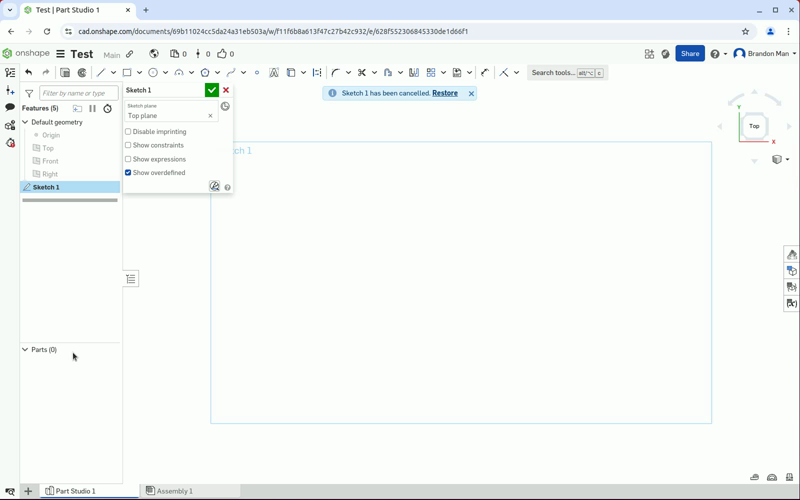
key(l)
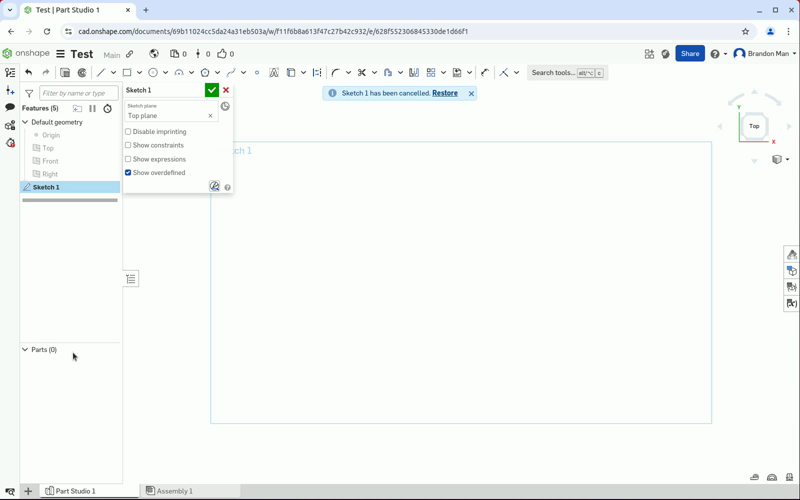
key_down(shift)
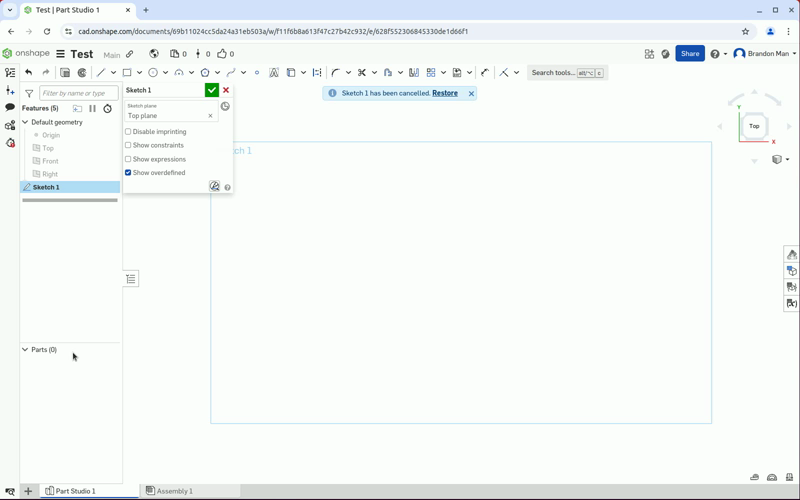
mouse_move(348, 215)
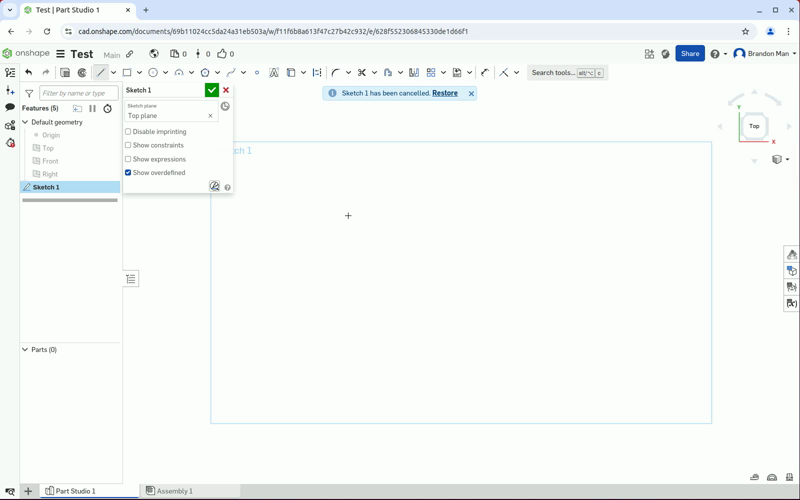
click(348, 215)
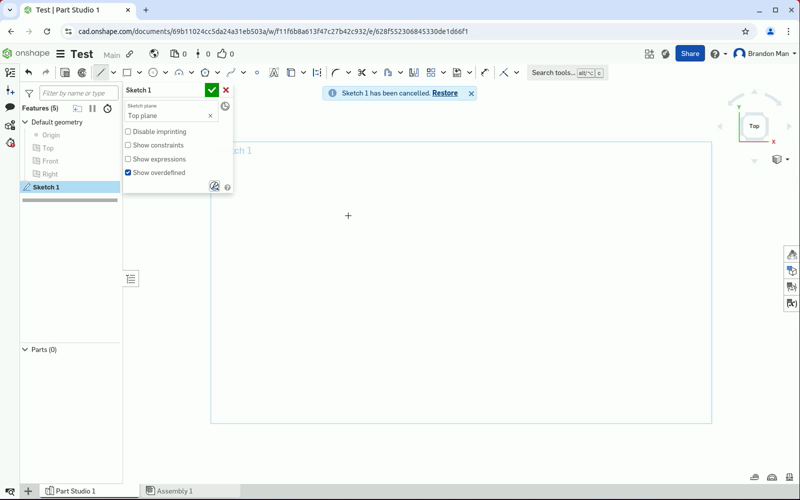
key_up(shift)
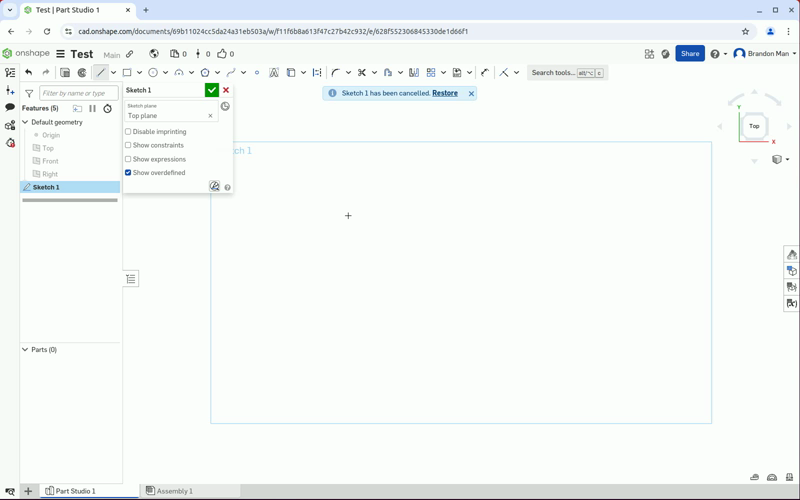
key_down(shift)
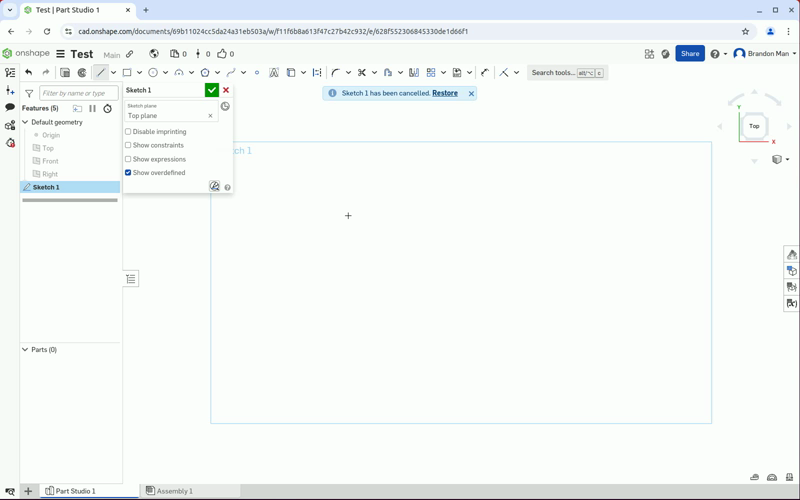
mouse_move(353, 353)
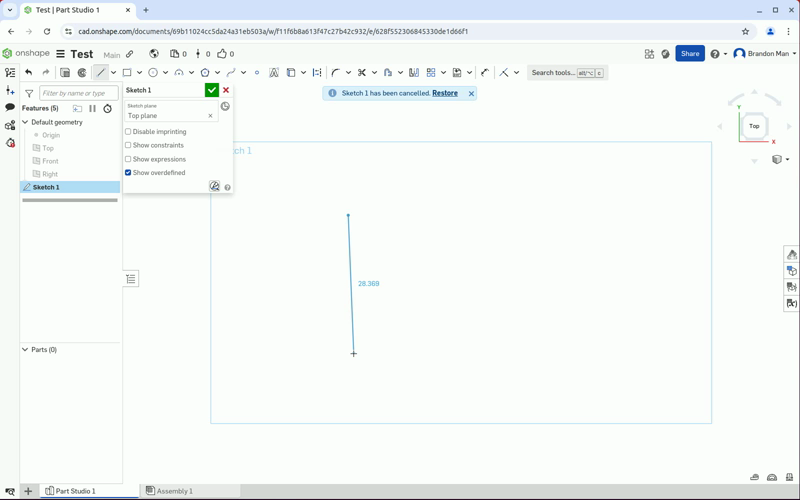
click(353, 353)
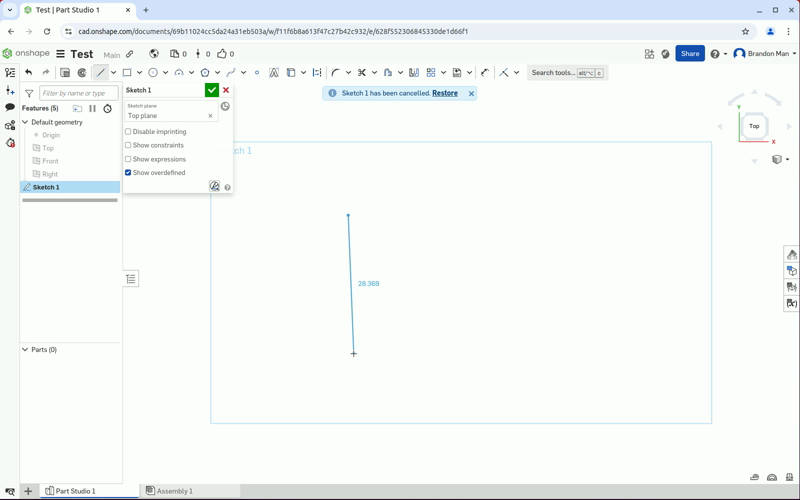
key_up(shift)
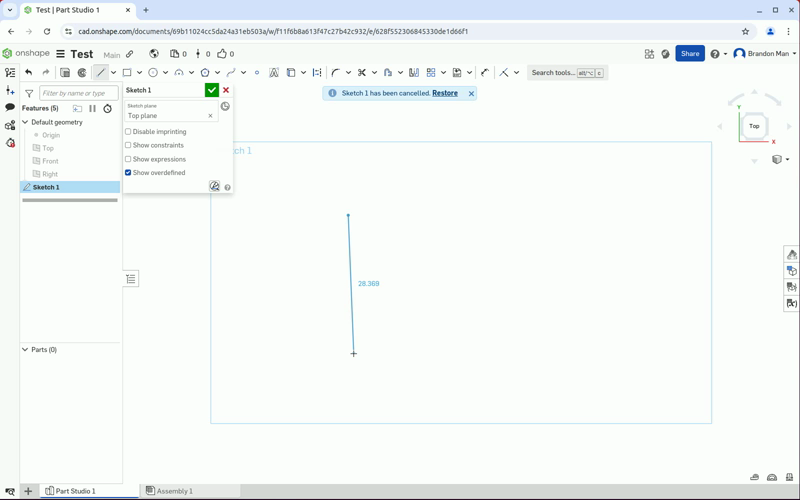
key_down(shift)
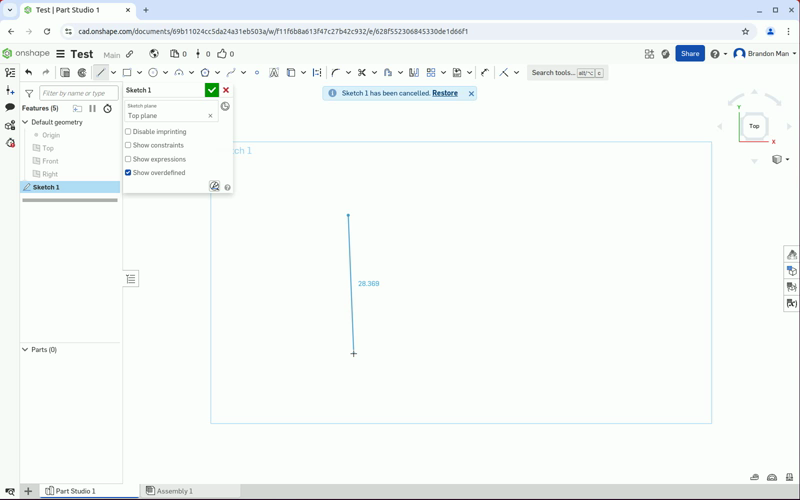
mouse_move(484, 394)
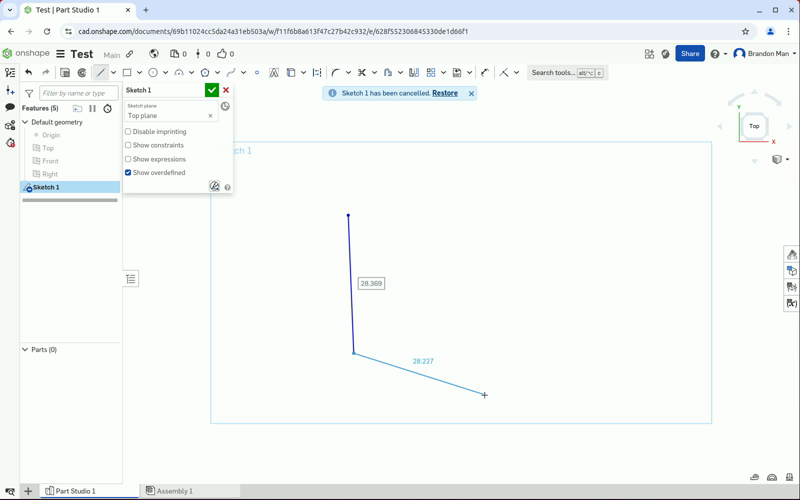
click(484, 394)
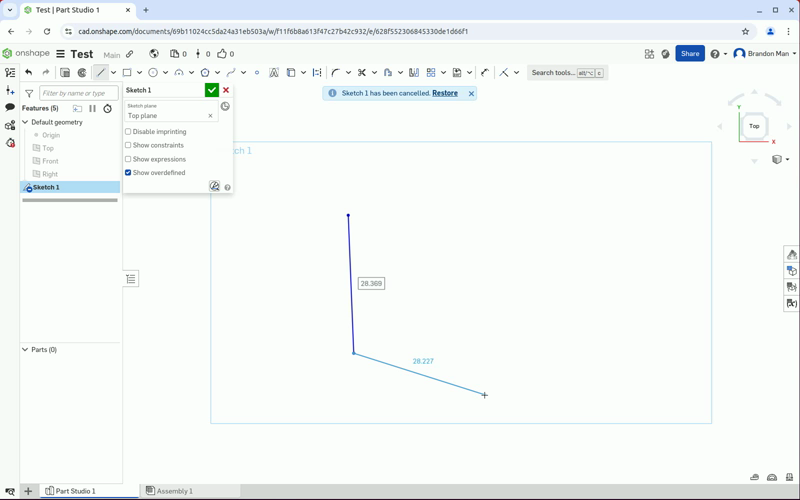
key_up(shift)
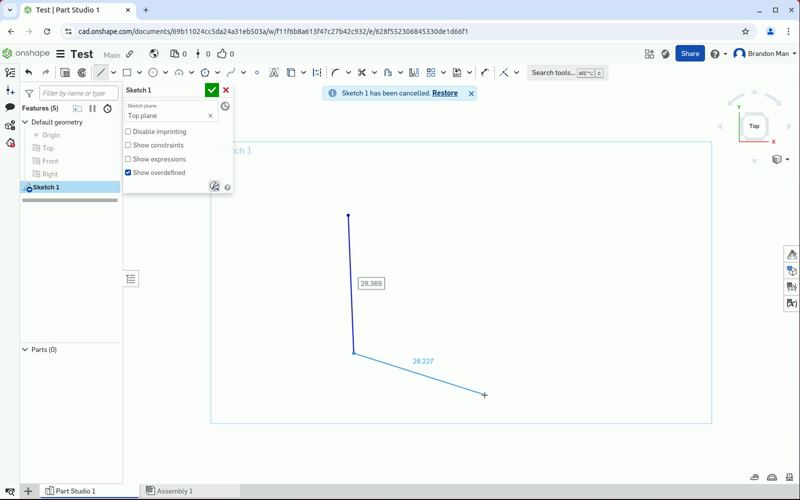
key_down(shift)
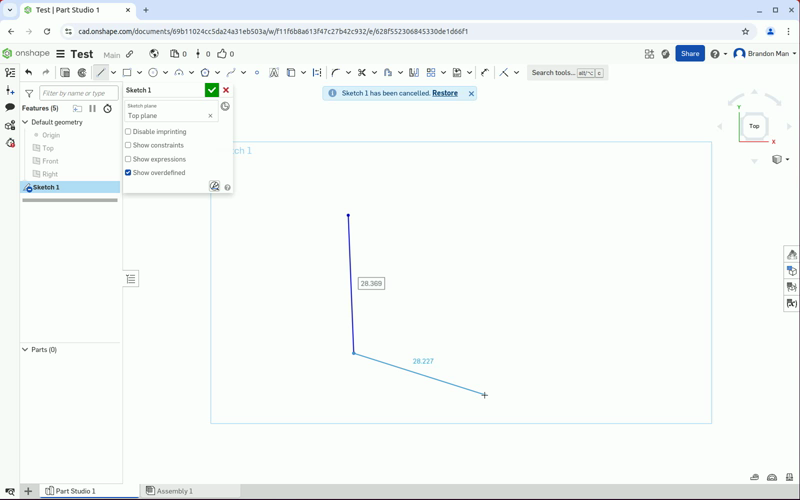
mouse_move(371, 339)
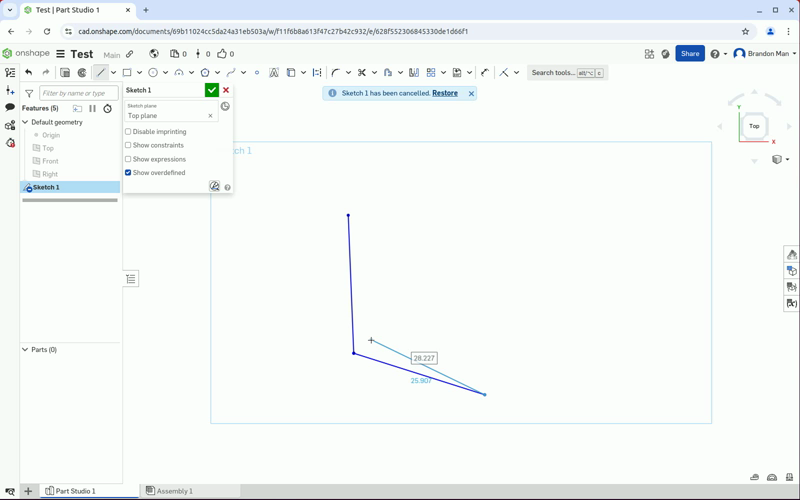
click(371, 339)
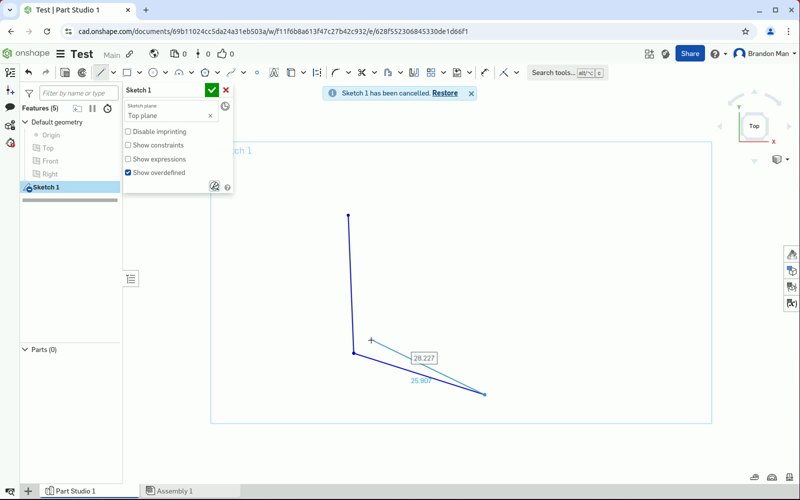
key_up(shift)
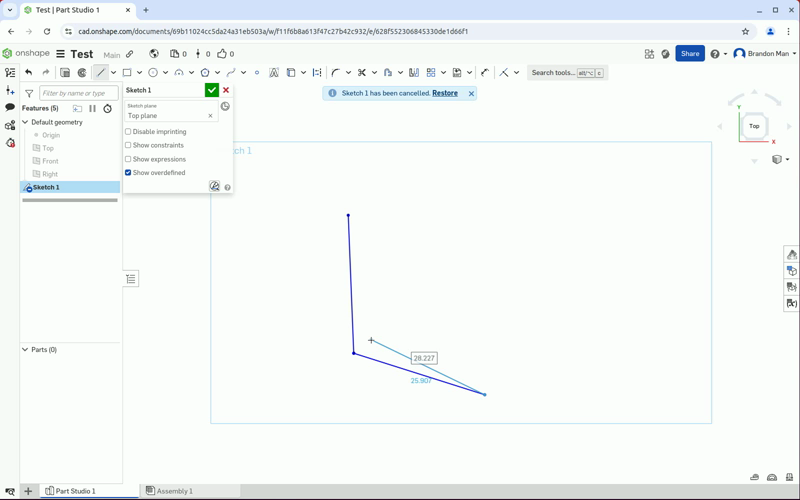
key_down(shift)
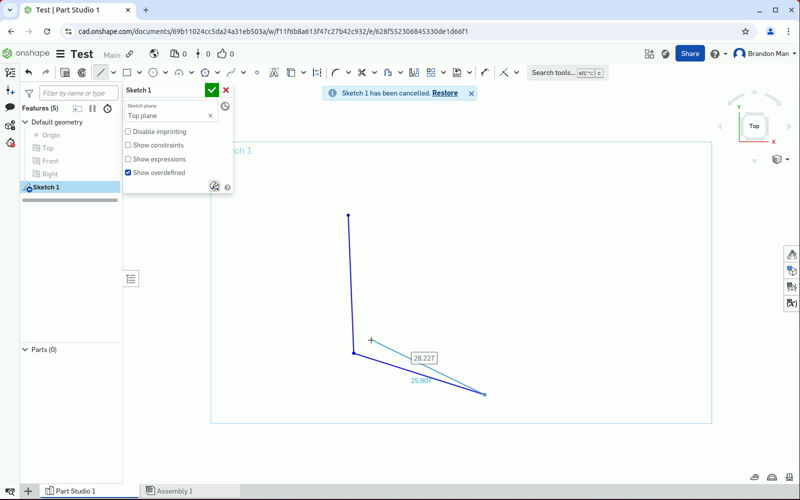
mouse_move(348, 215)
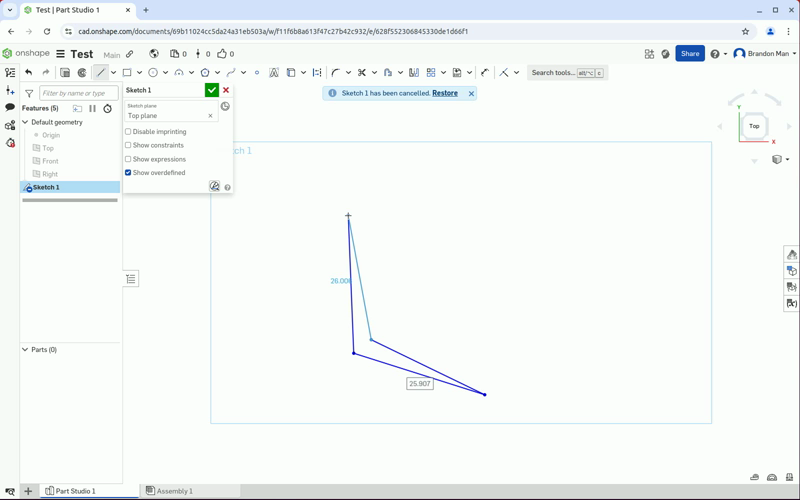
key_up(shift)
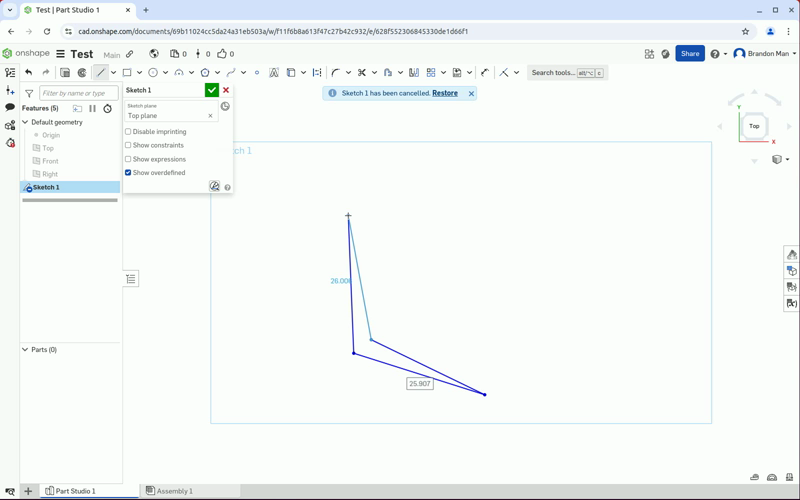
click(348, 215)
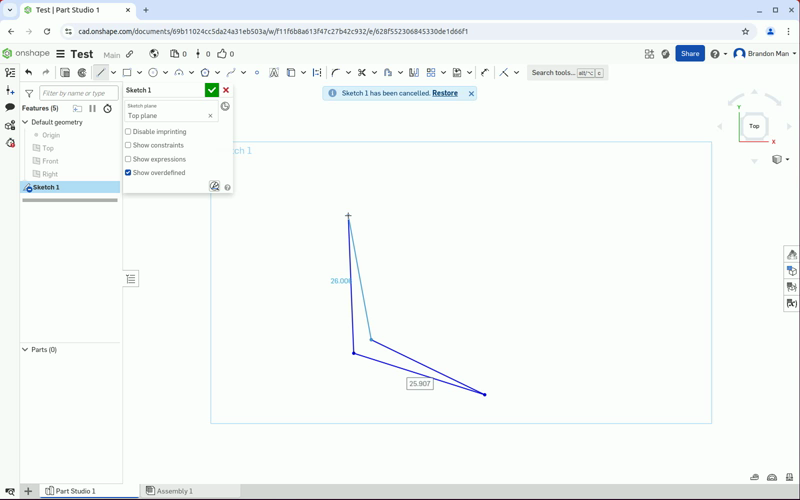
key(esc)
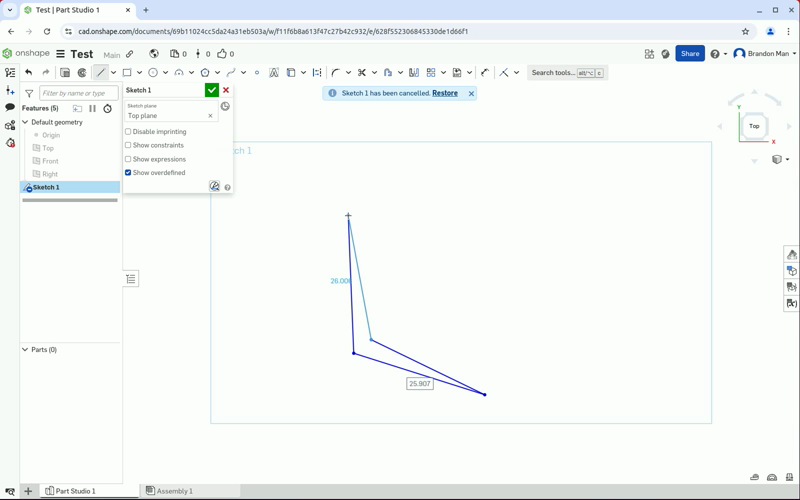
mouse_move(361, 303)
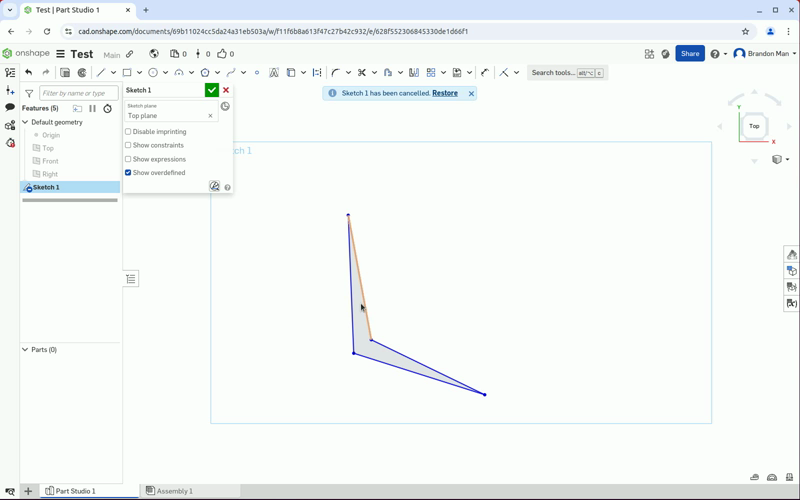
click(361, 303)
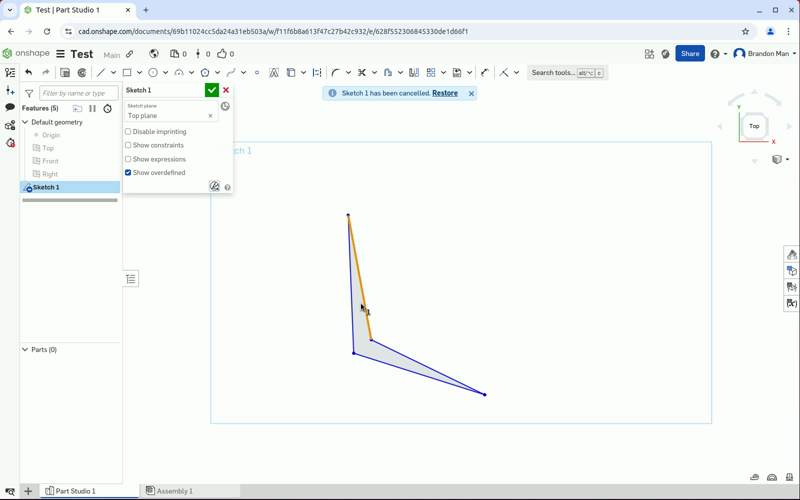
mouse_move(73, 352)
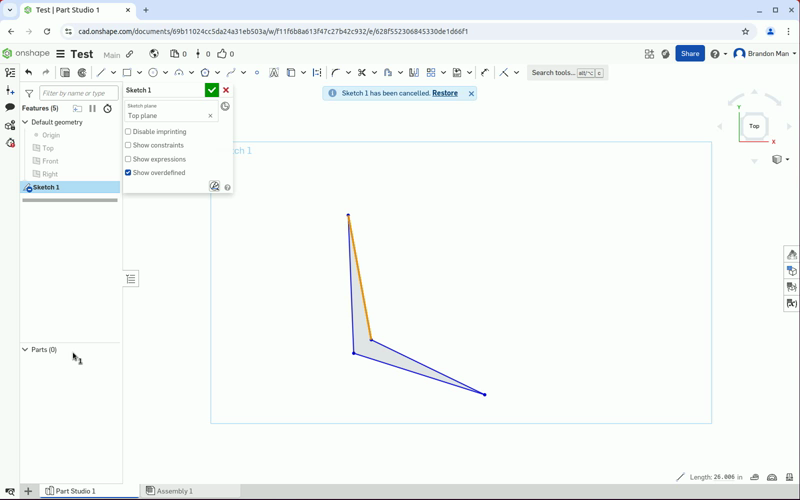
key(shift+y)
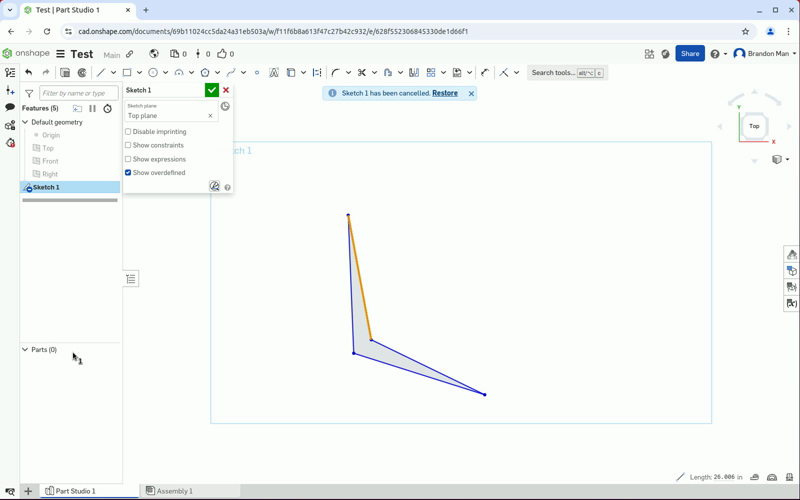
key(shift+e)
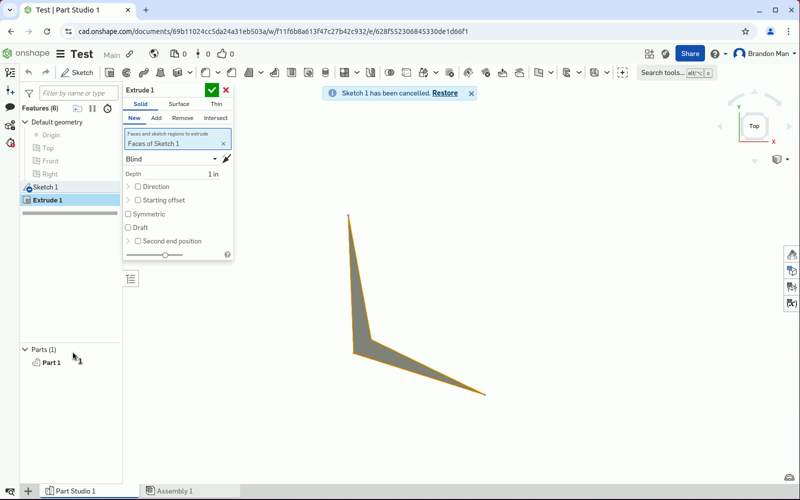
mouse_move(143, 106)
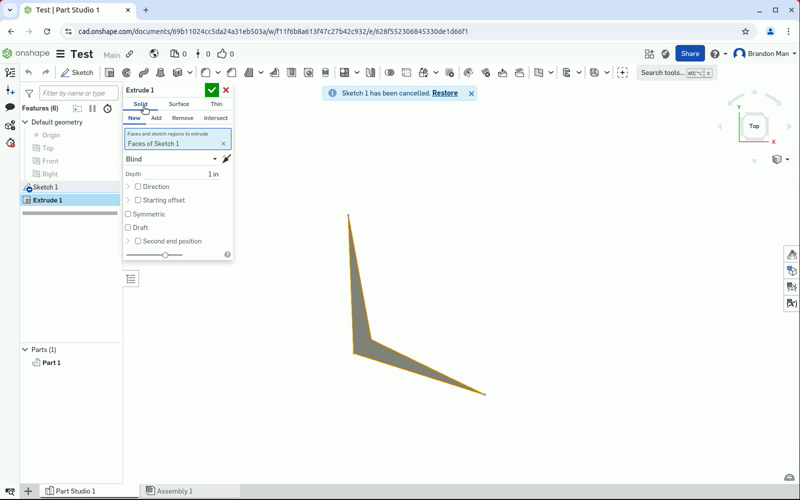
click(143, 106)
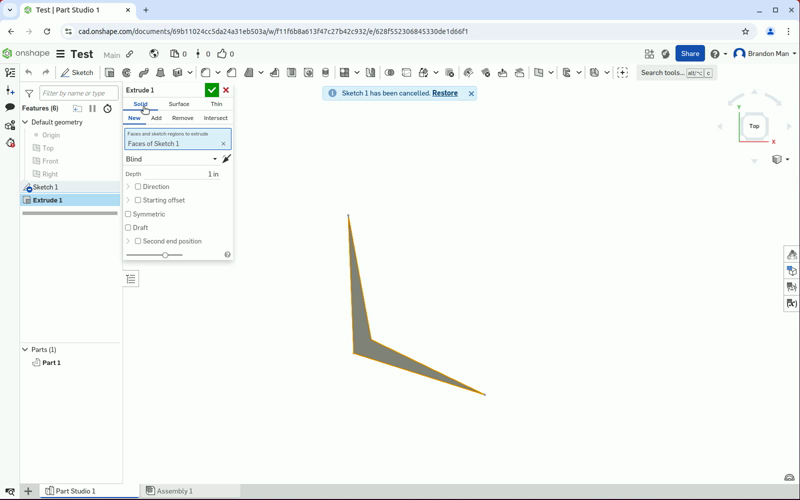
mouse_move(137, 120)
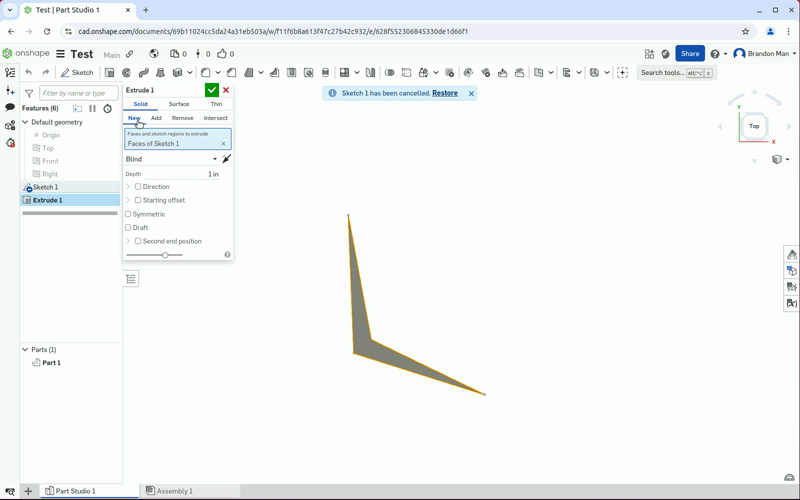
click(137, 120)
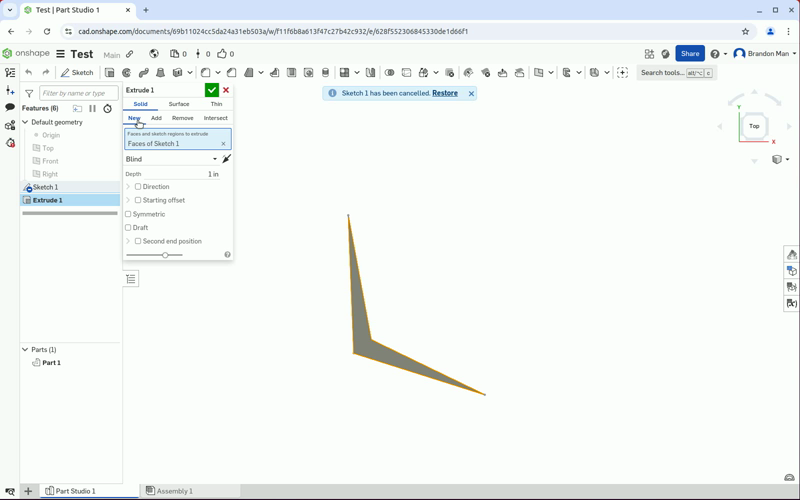
key(tab, 4)
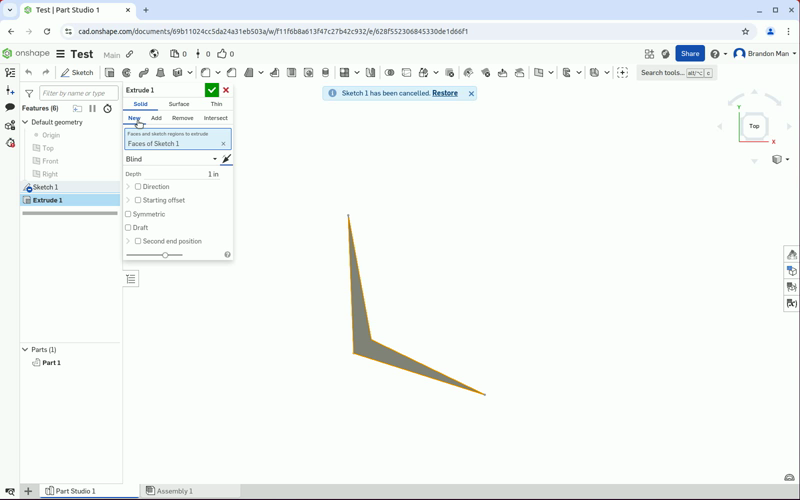
text(1.685)
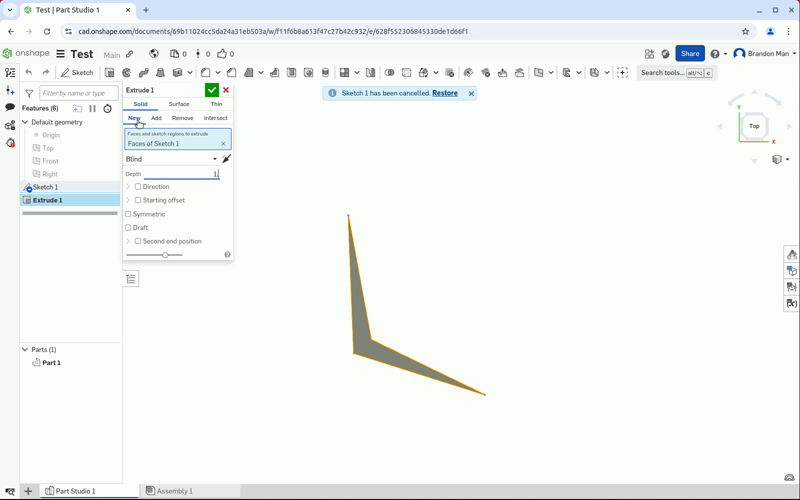
key(enter)
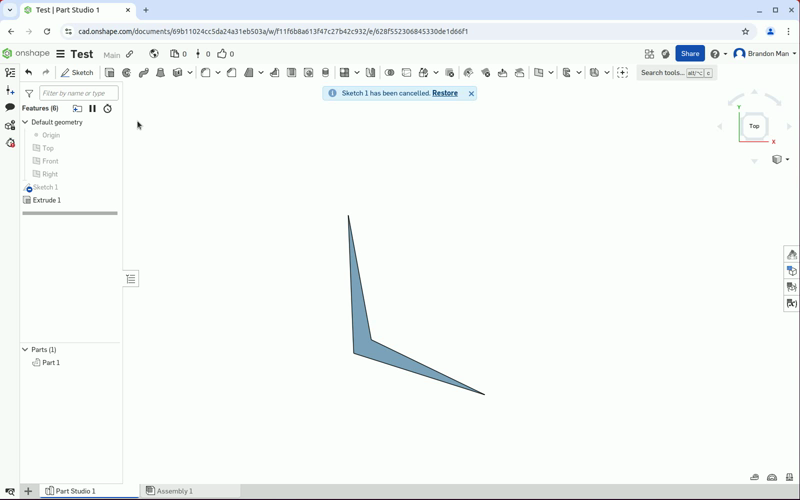
key(shift+h)
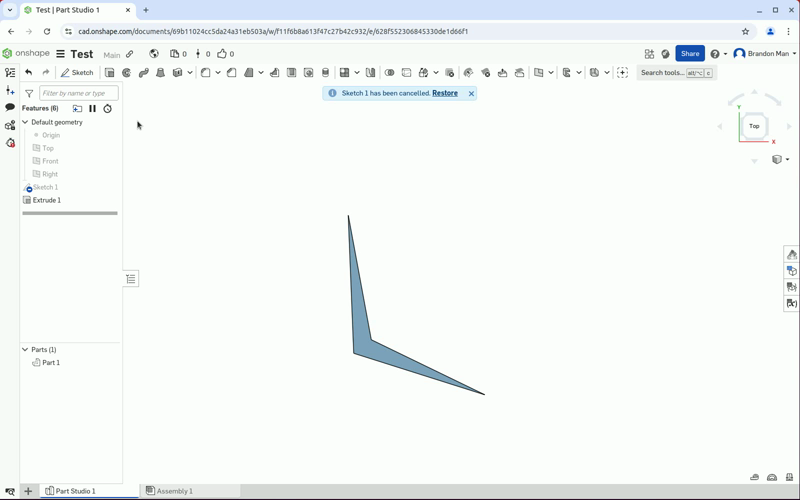
key(shift+h)
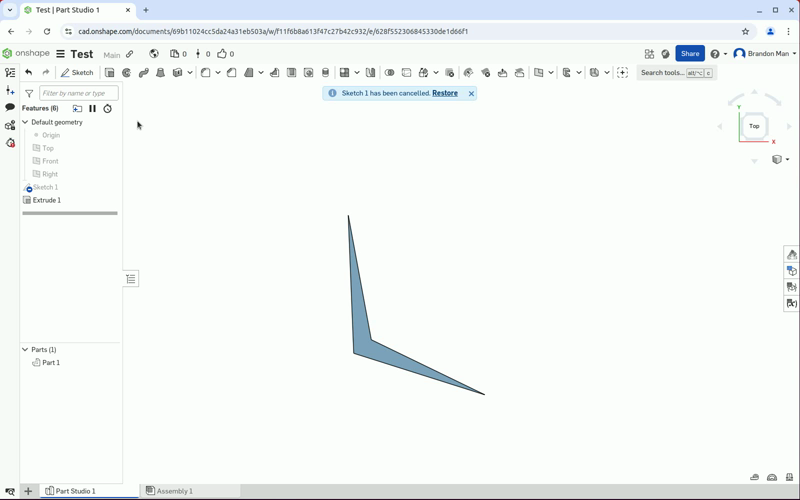
mouse_move(73, 189)
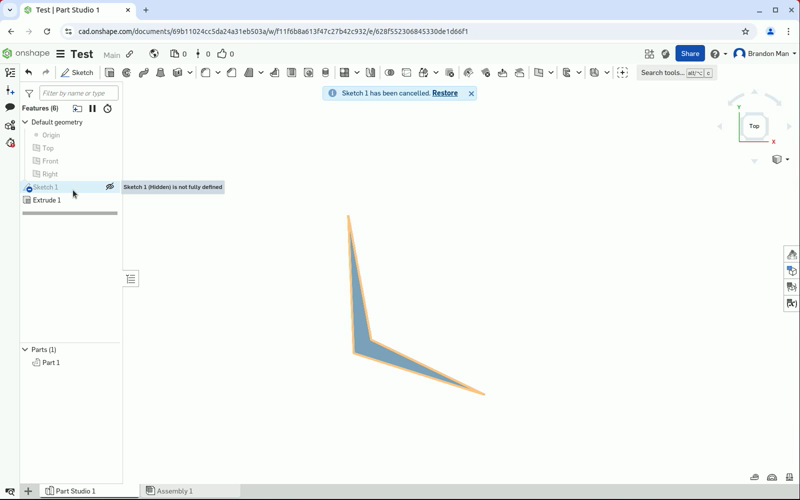
click(73, 189)
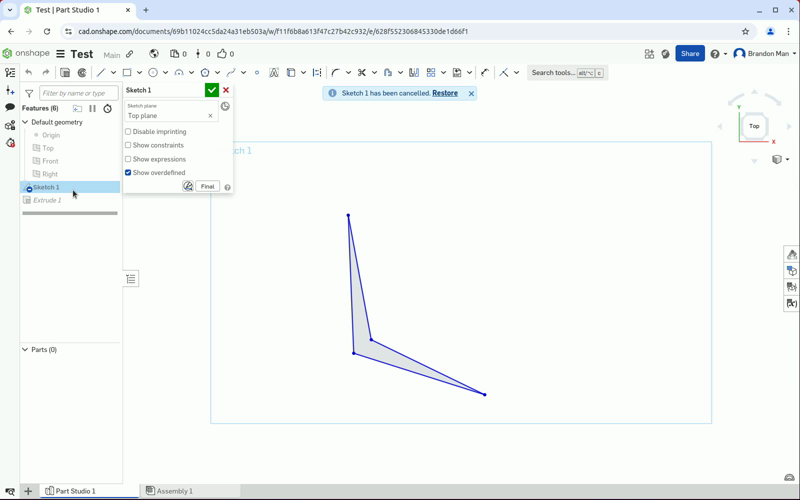
mouse_move(229, 92)
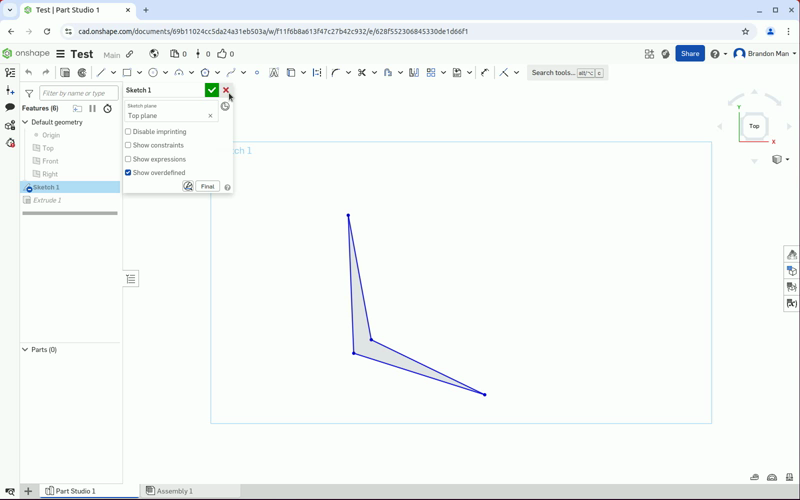
click(229, 92)
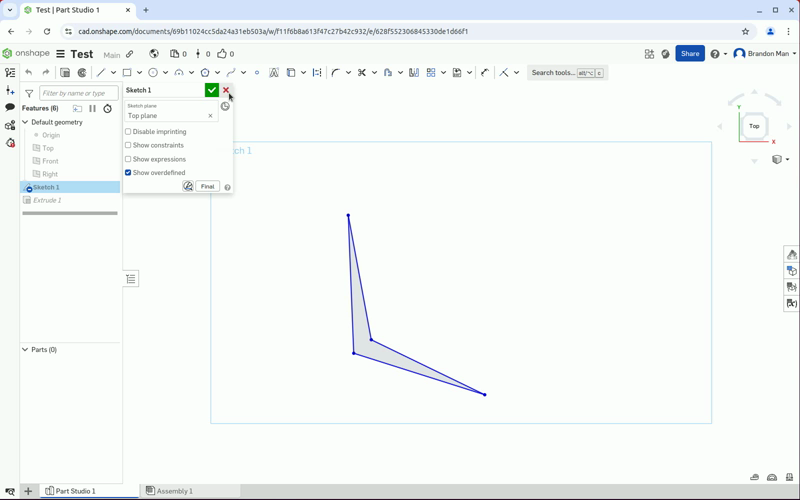
key(shift+s)
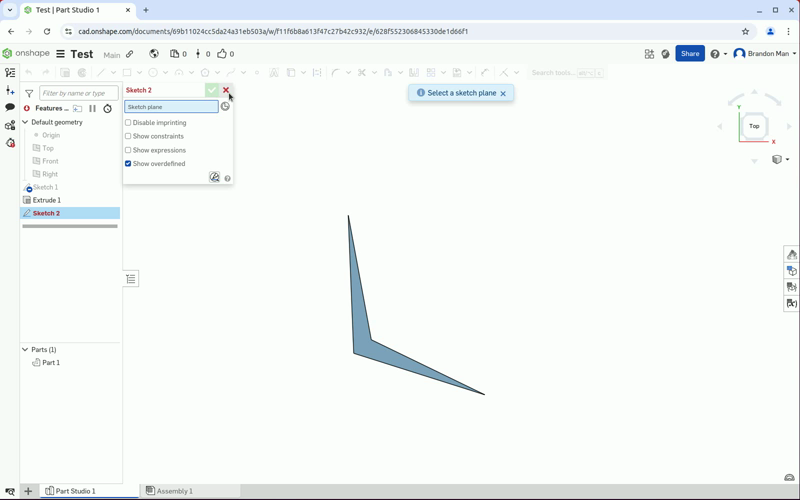
mouse_move(73, 150)
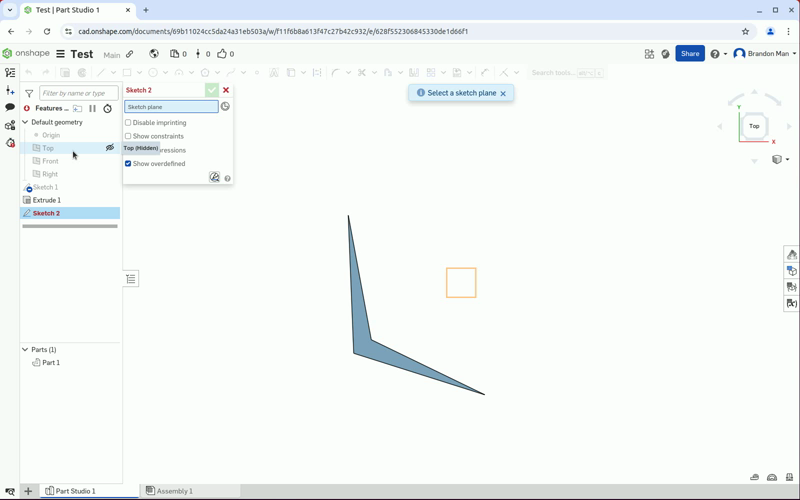
click(73, 150)
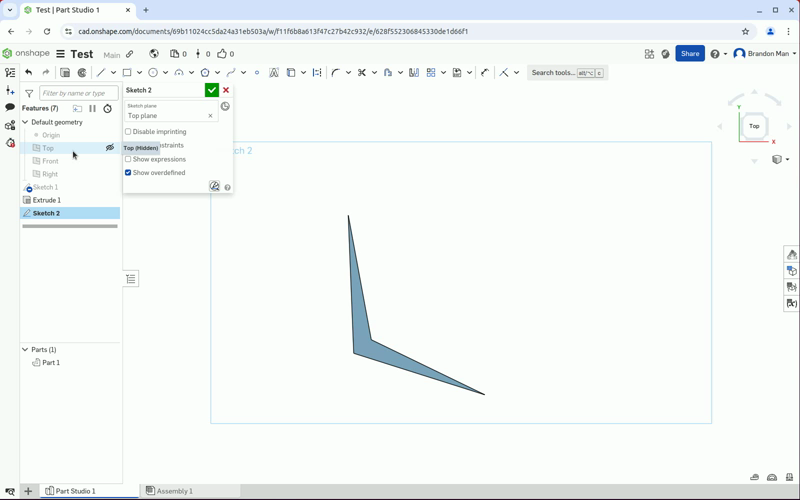
mouse_move(73, 352)
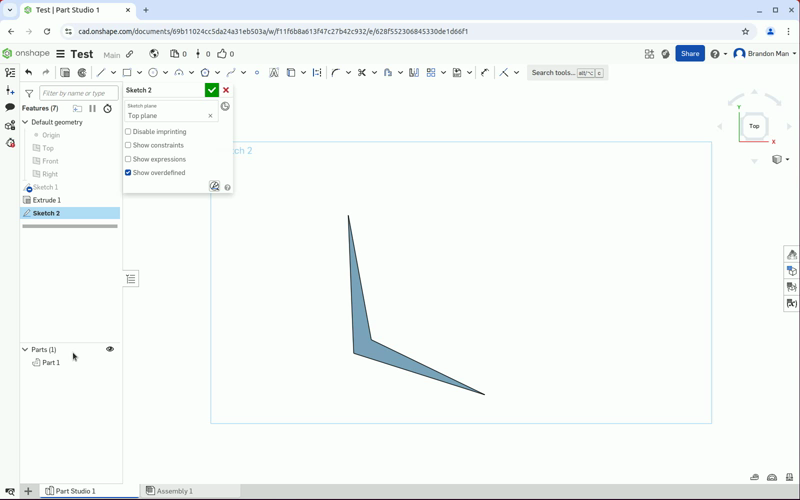
key(y)
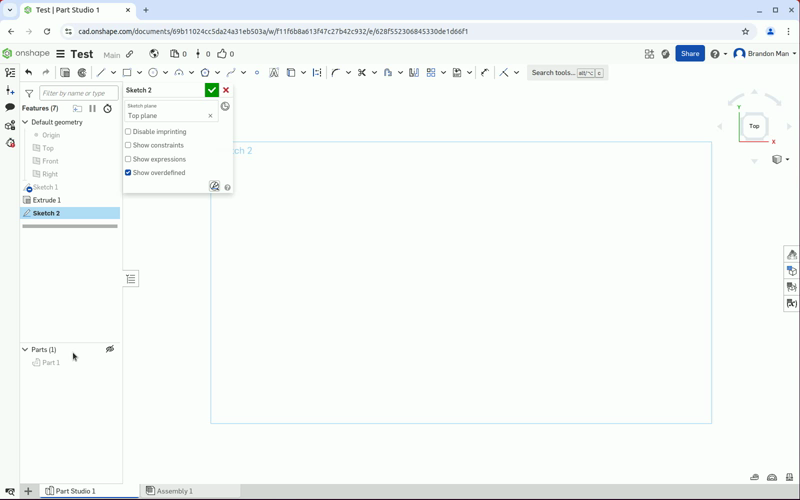
key(l)
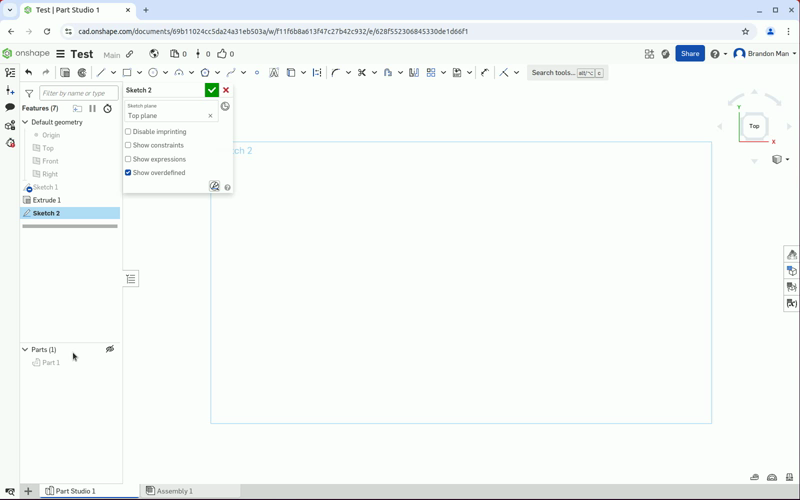
key_down(shift)
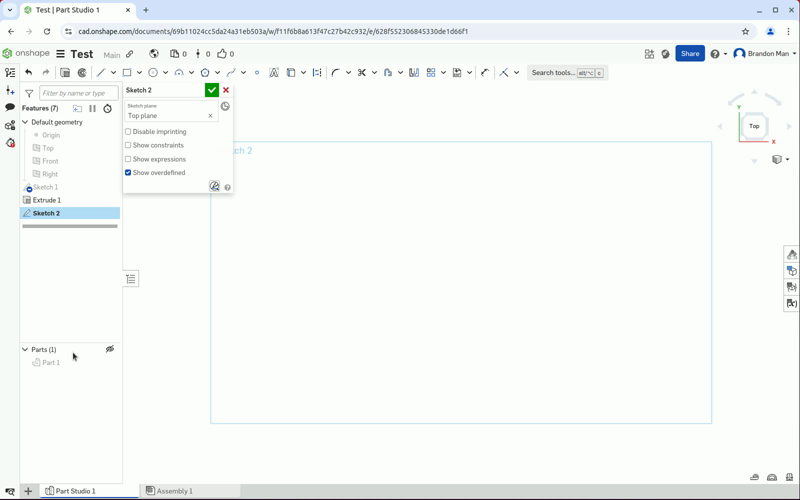
mouse_move(348, 215)
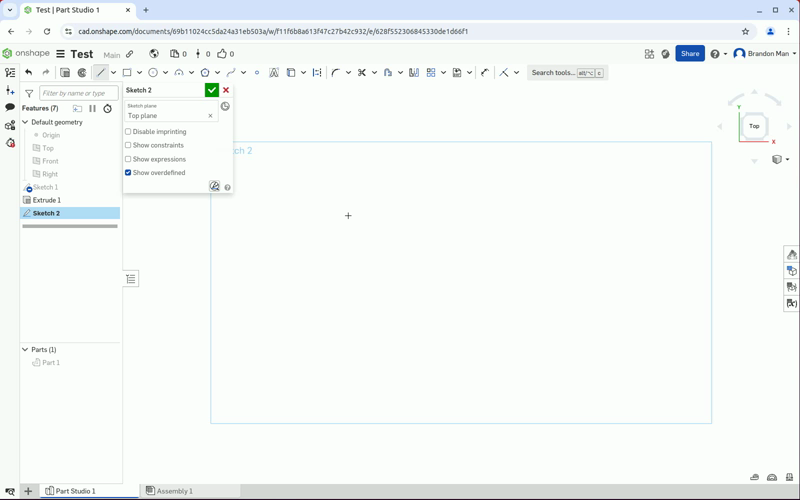
click(348, 215)
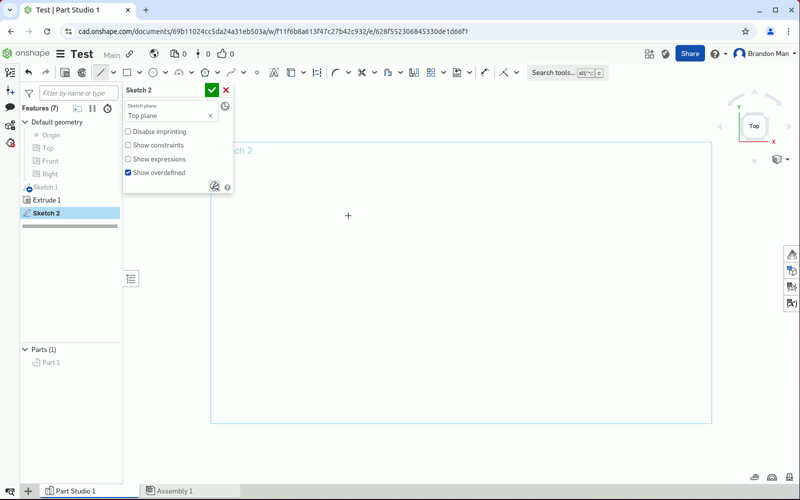
key_up(shift)
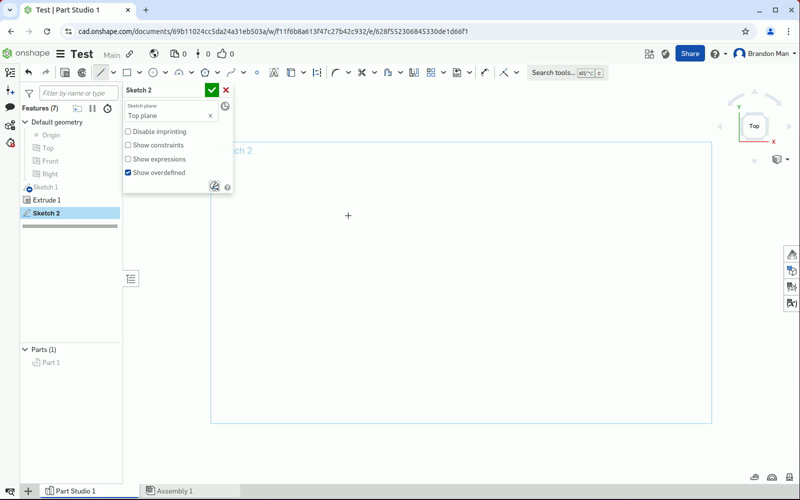
key_down(shift)
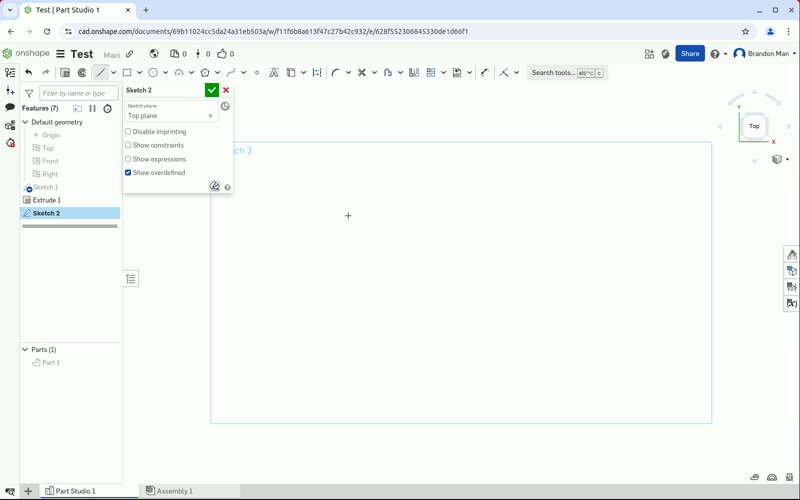
mouse_move(353, 353)
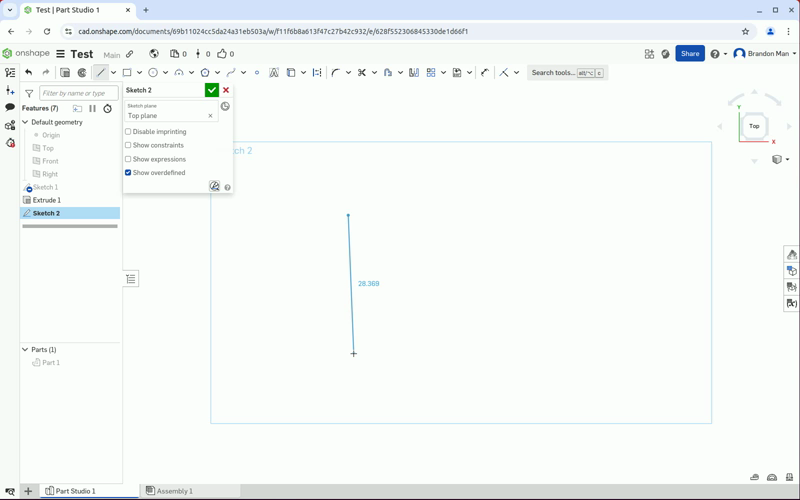
click(353, 353)
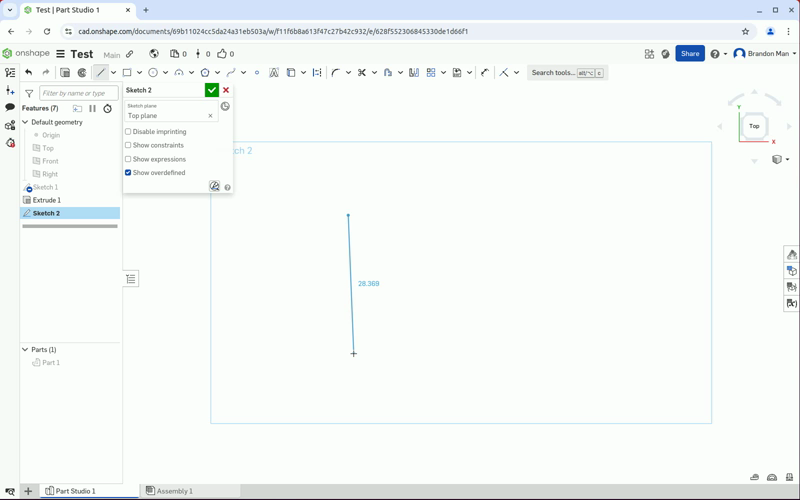
key_up(shift)
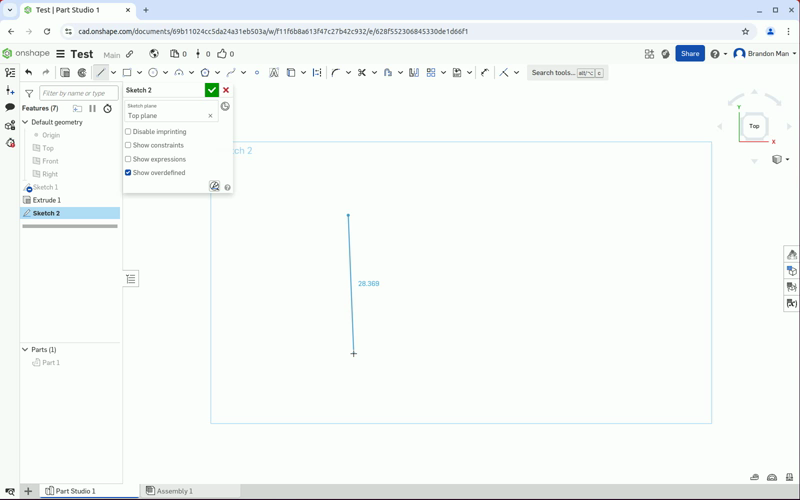
key_down(shift)
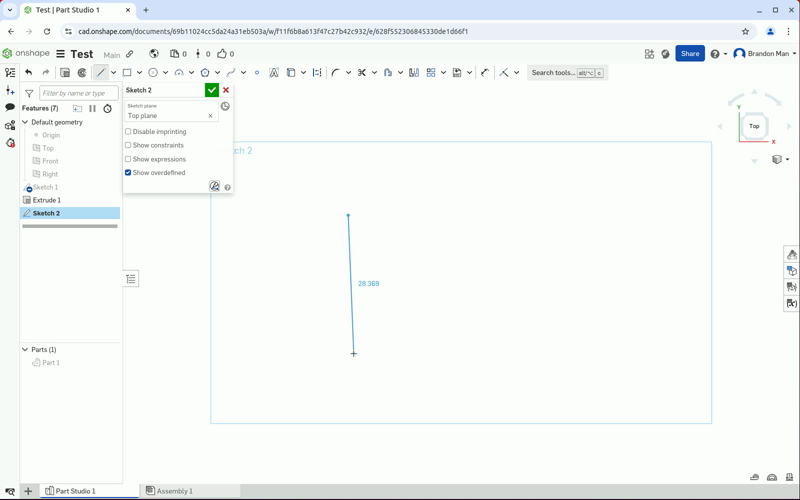
mouse_move(484, 394)
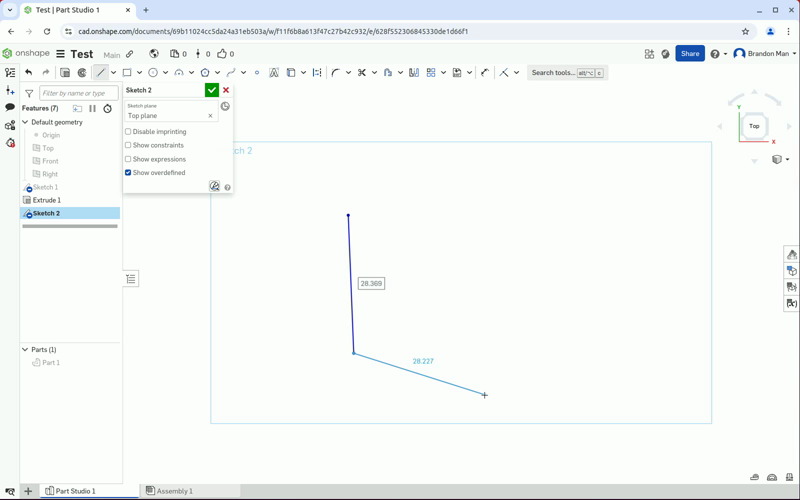
click(484, 394)
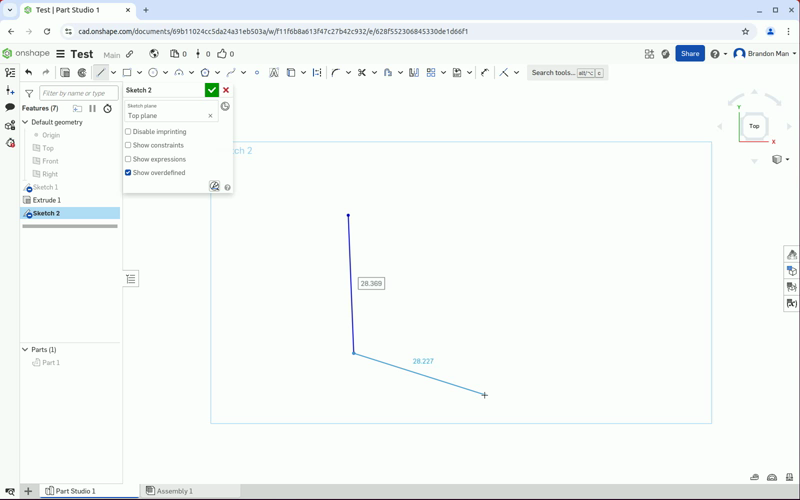
key_up(shift)
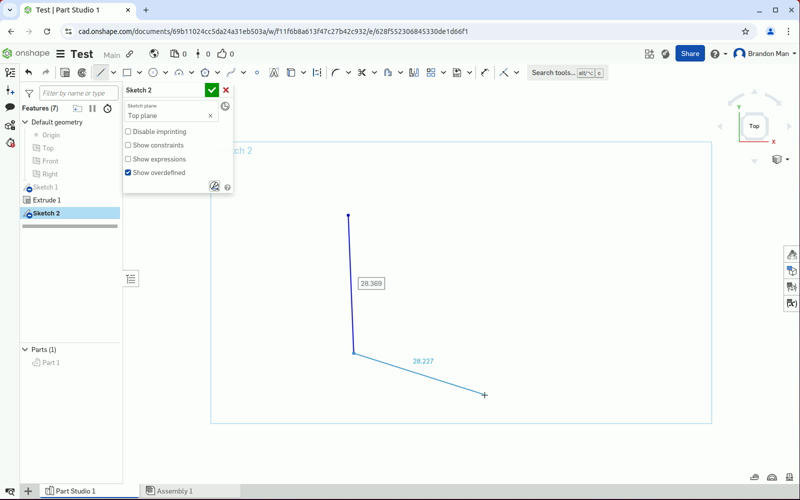
key_down(shift)
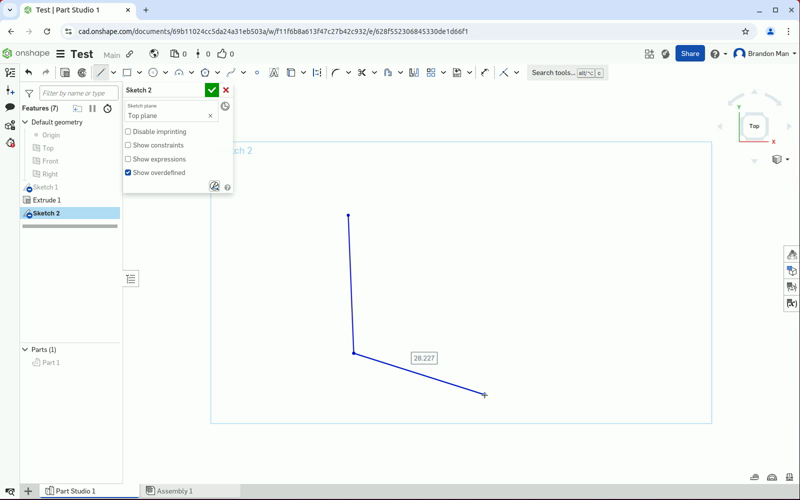
mouse_move(371, 339)
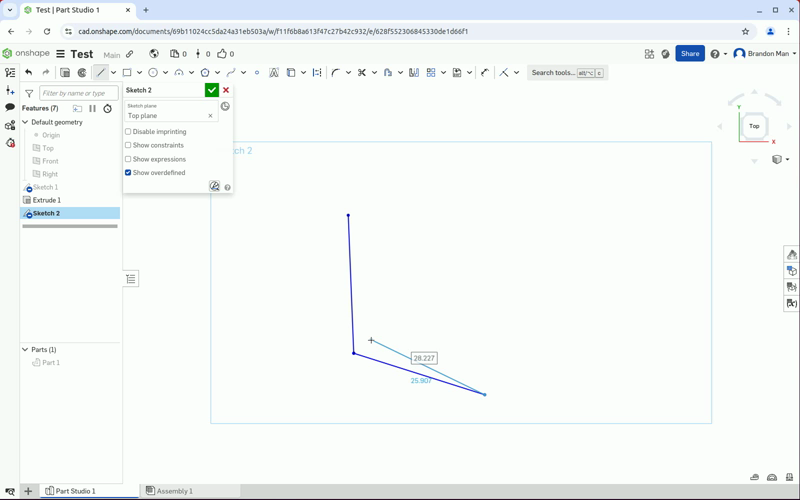
click(371, 339)
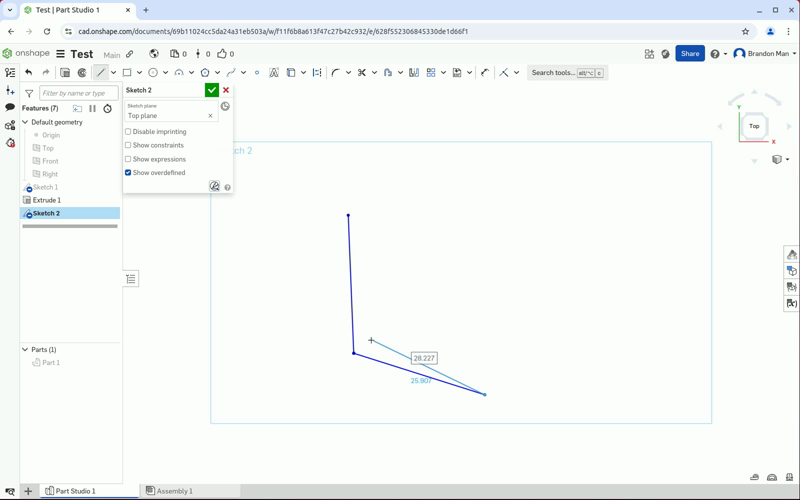
key_up(shift)
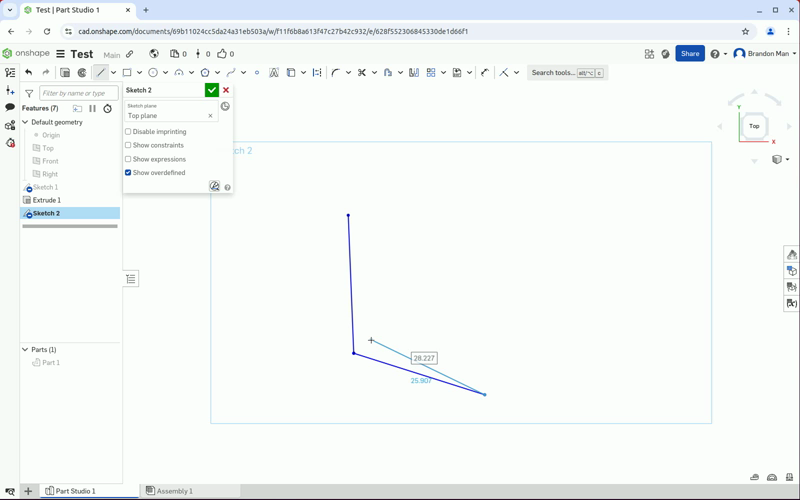
key_down(shift)
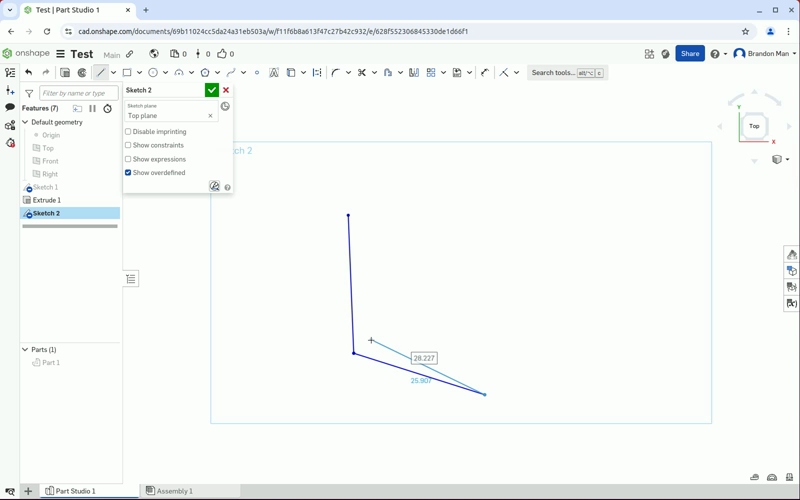
mouse_move(348, 215)
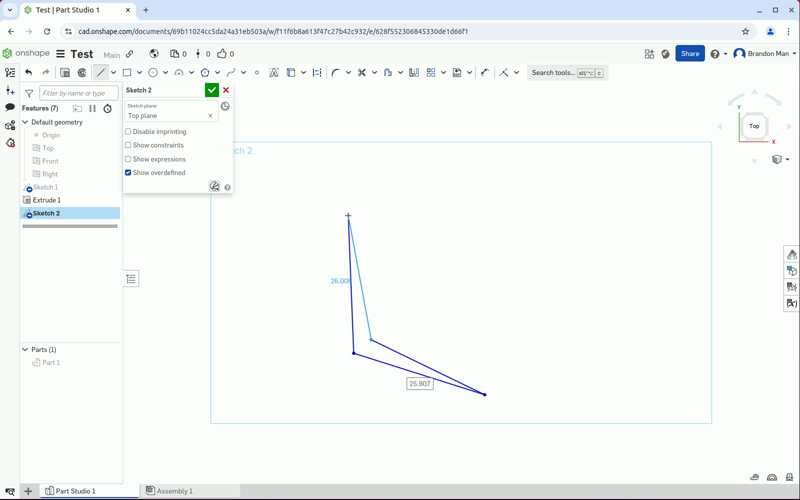
key_up(shift)
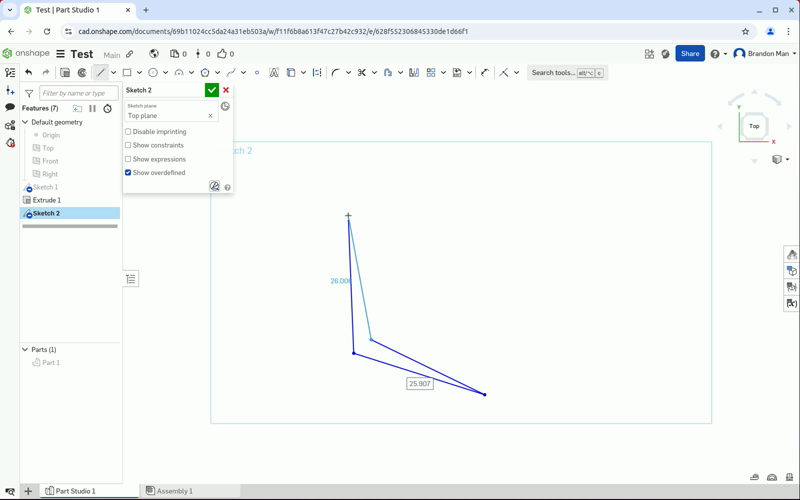
click(348, 215)
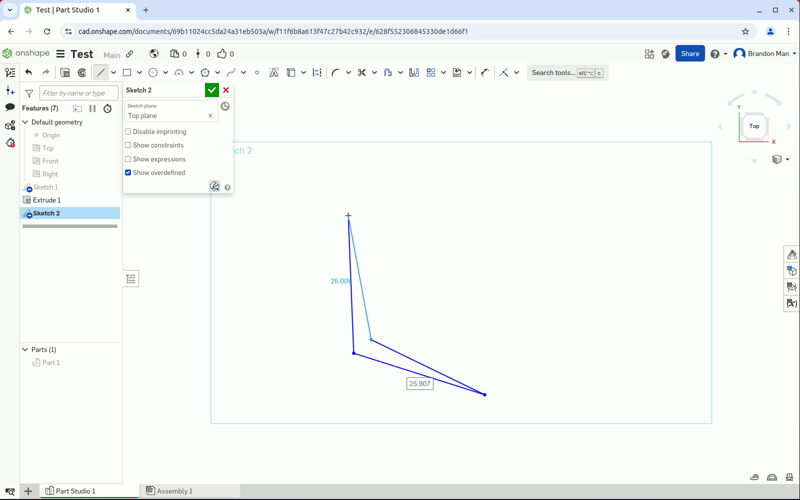
key(esc)
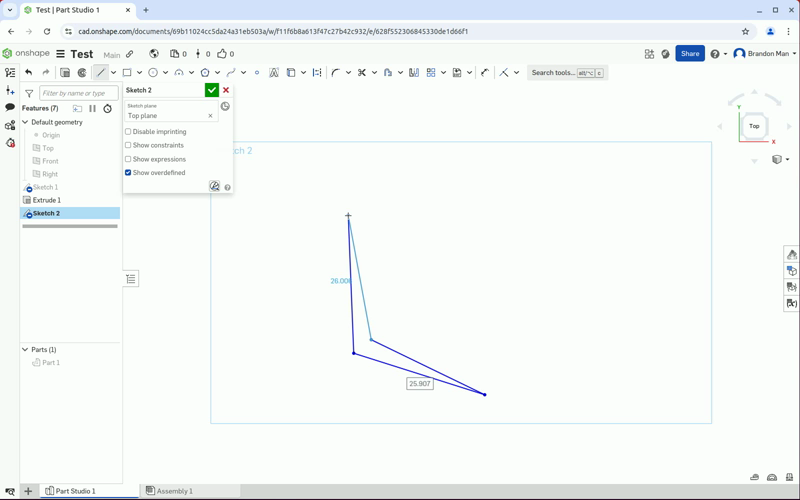
mouse_move(370, 354)
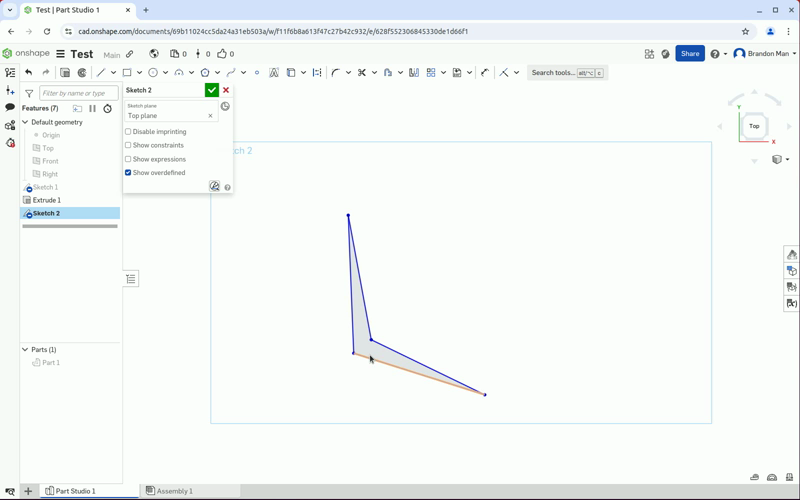
click(370, 354)
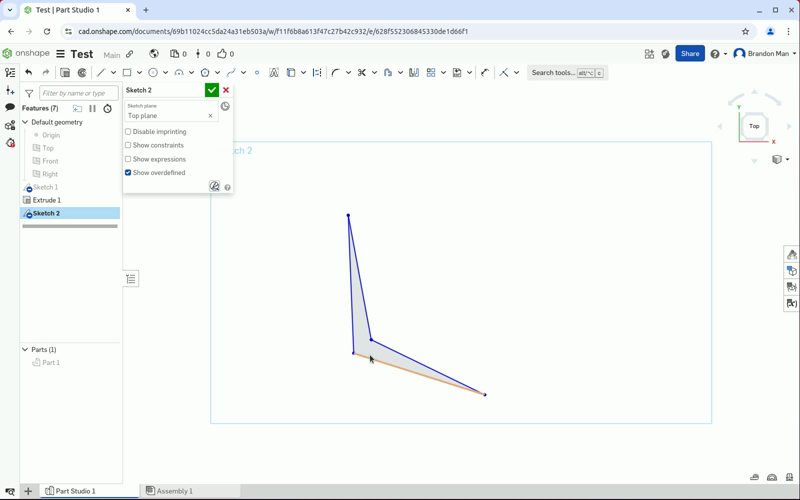
mouse_move(73, 352)
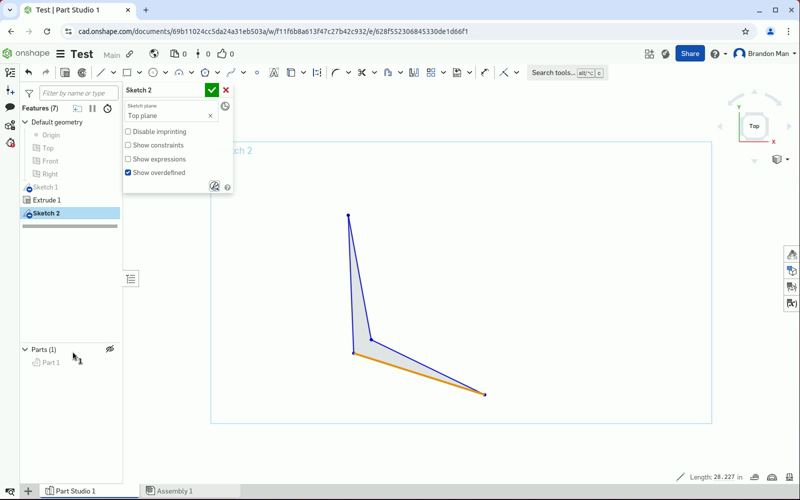
key(shift+y)
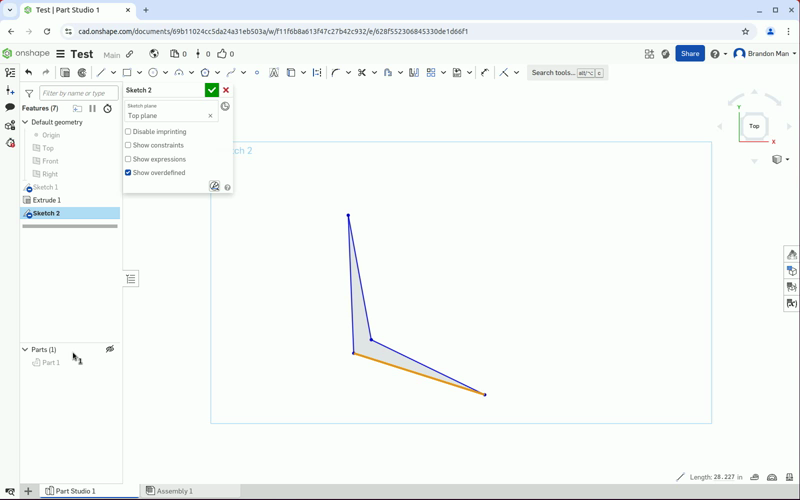
key(shift+e)
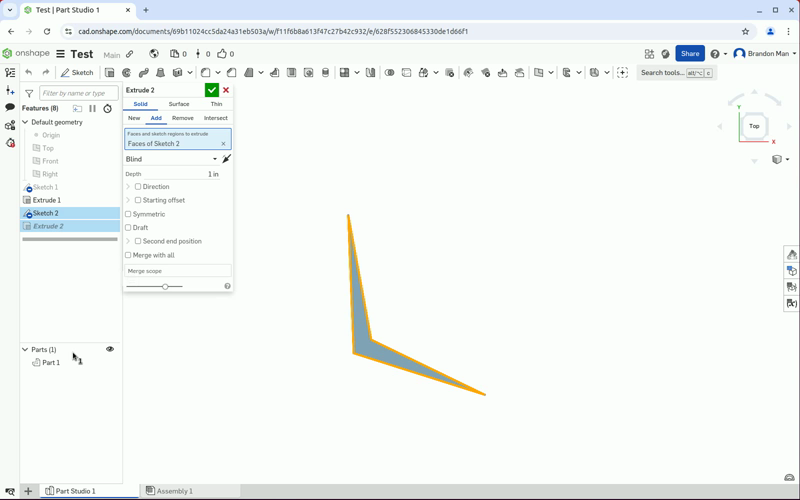
mouse_move(143, 106)
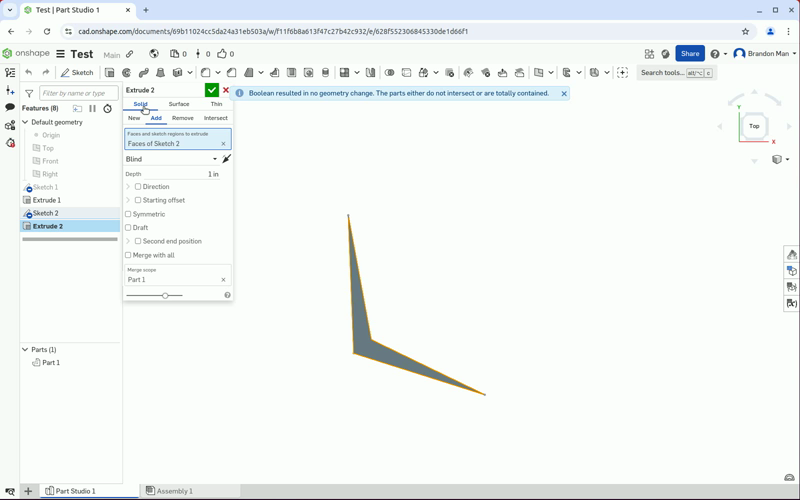
click(143, 106)
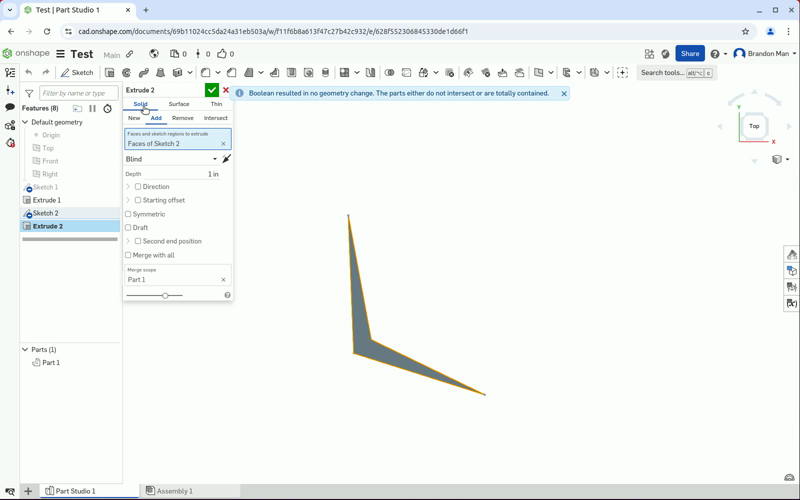
mouse_move(137, 120)
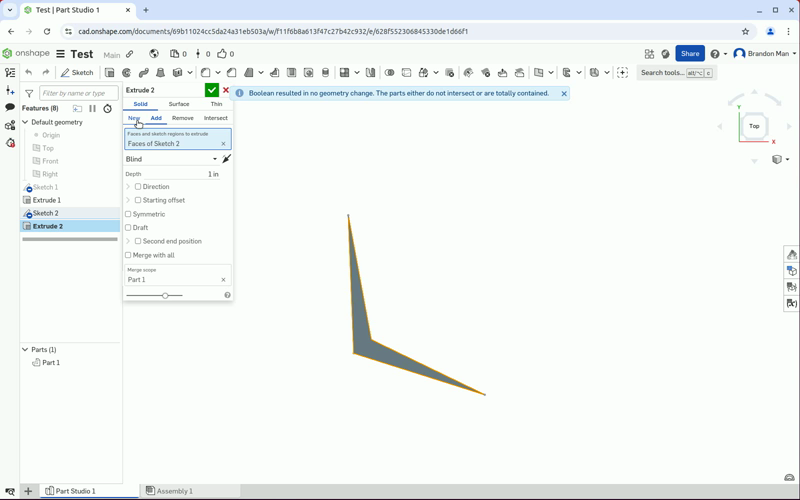
click(137, 120)
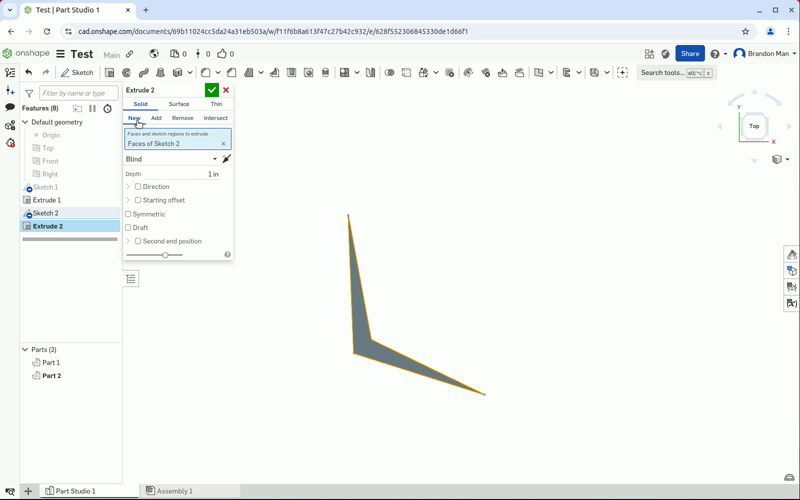
key(tab, 4)
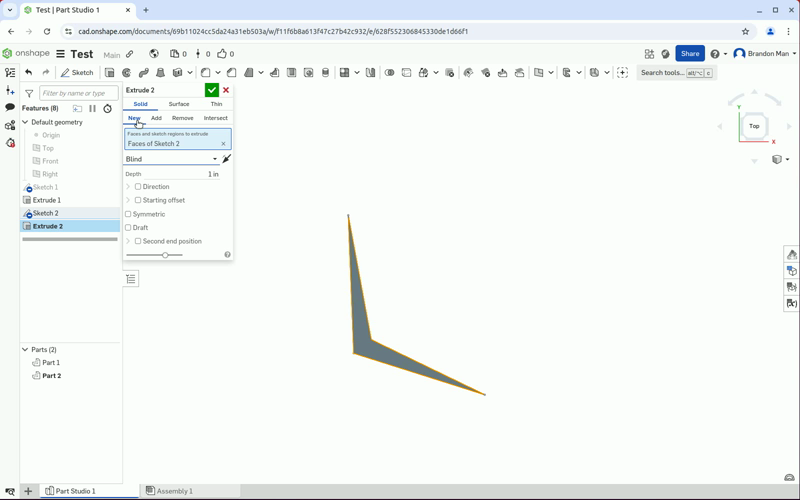
text(1.685)
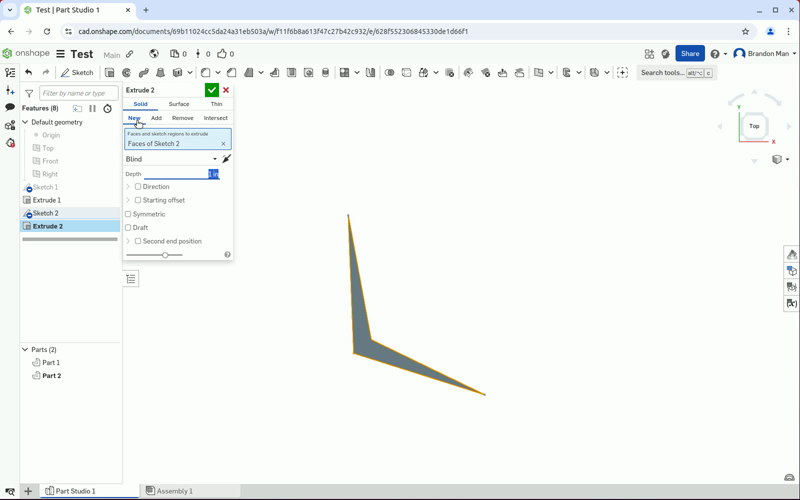
key(enter)
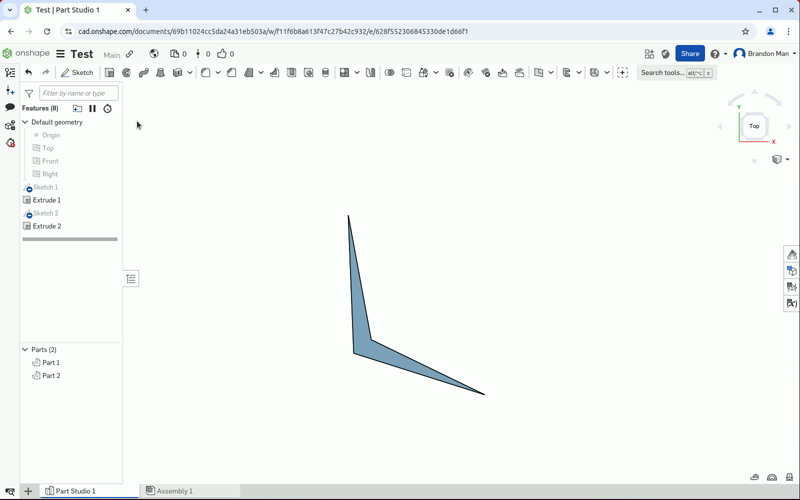
key(shift+h)
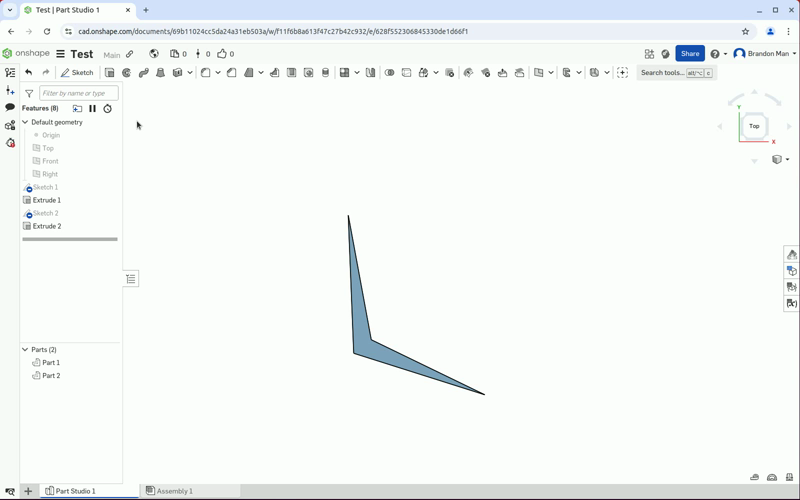
key(shift+h)
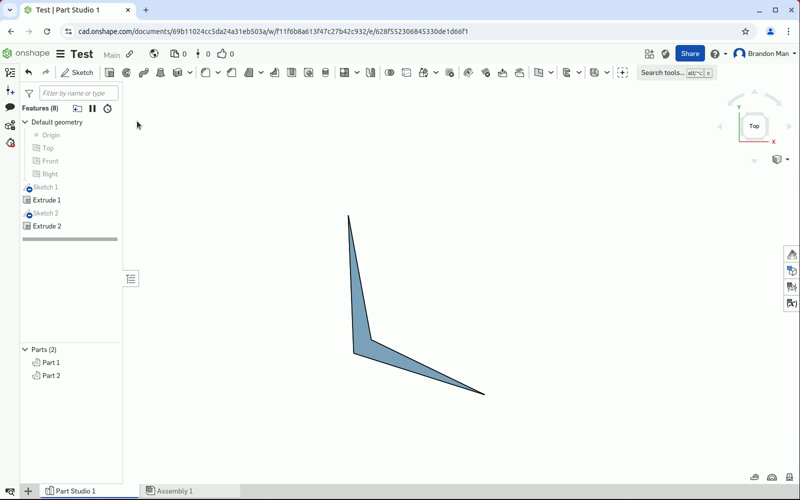
key(shift+7)
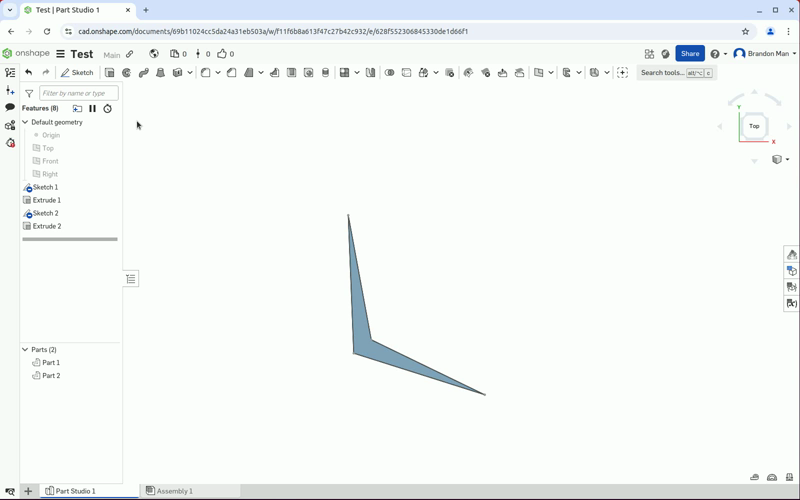
key(up, 3)
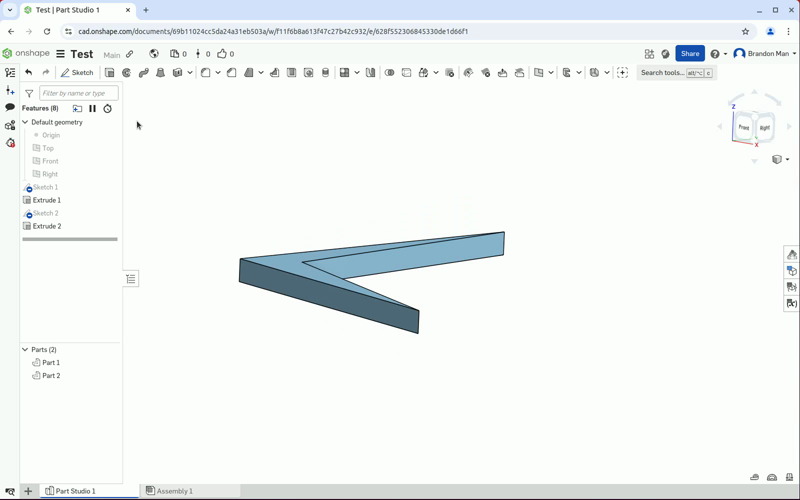
key(left, 3)
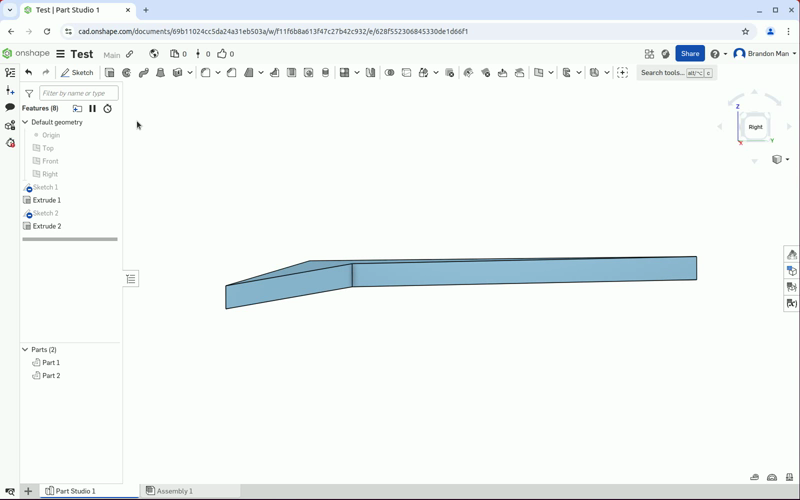
key(right, 3)
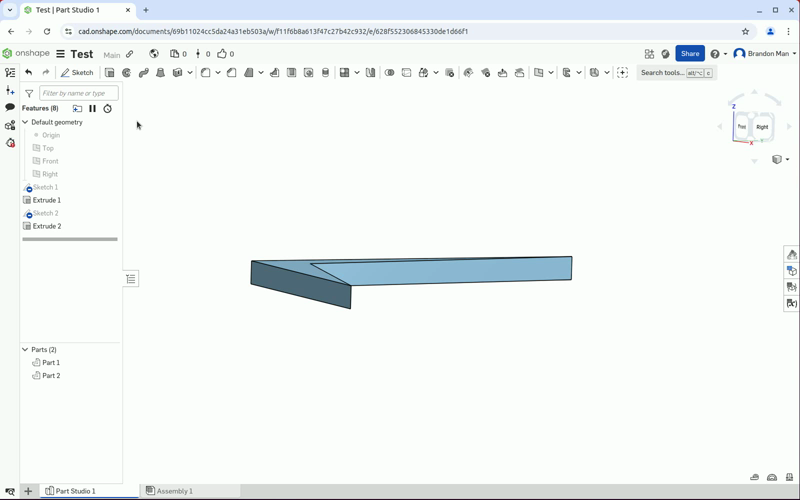
key(down, 3)
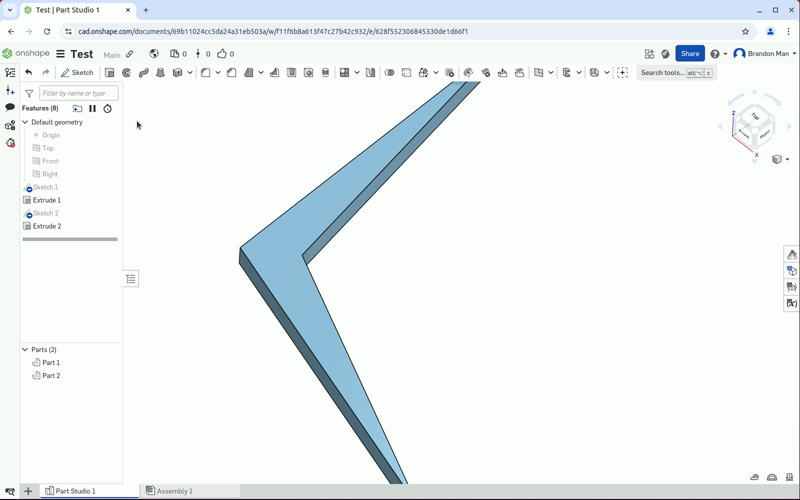
mouse_move(73, 189)
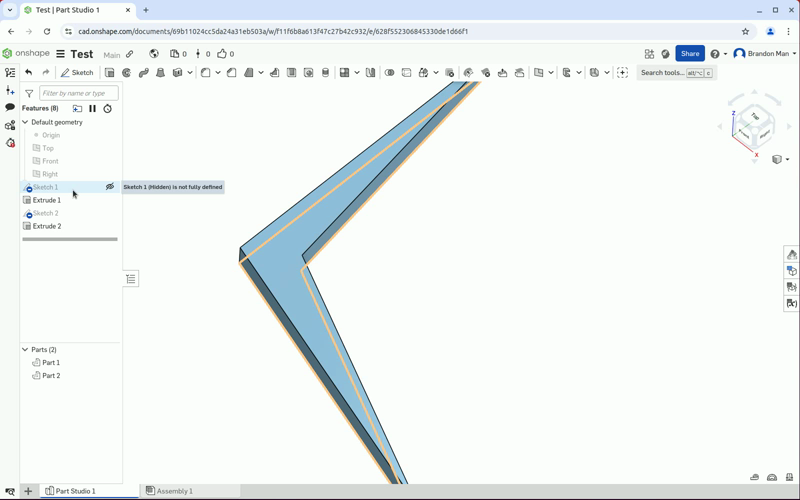
click(73, 189)